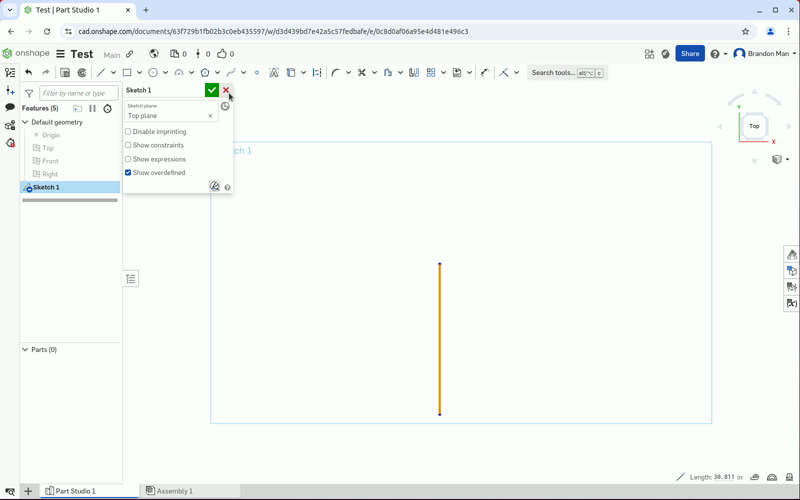
key(shift+h)
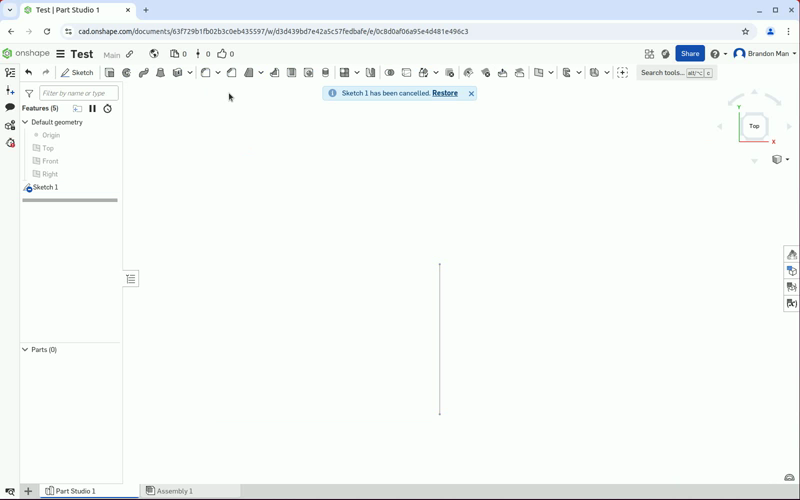
key(shift+s)
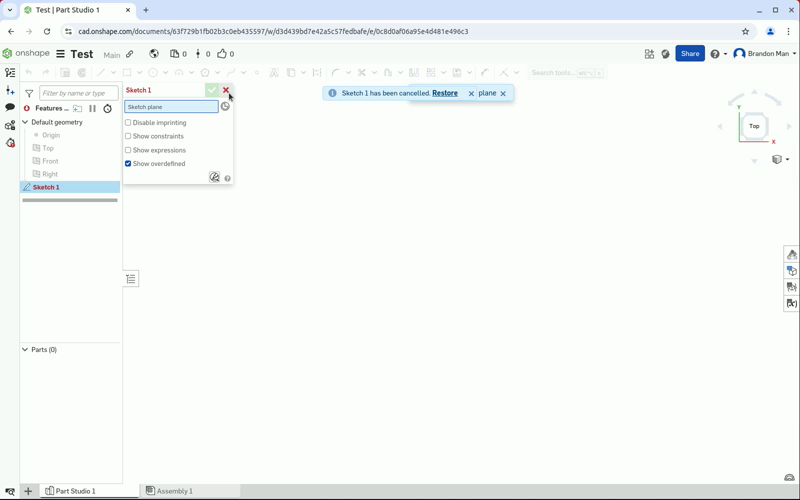
mouse_move(73, 150)
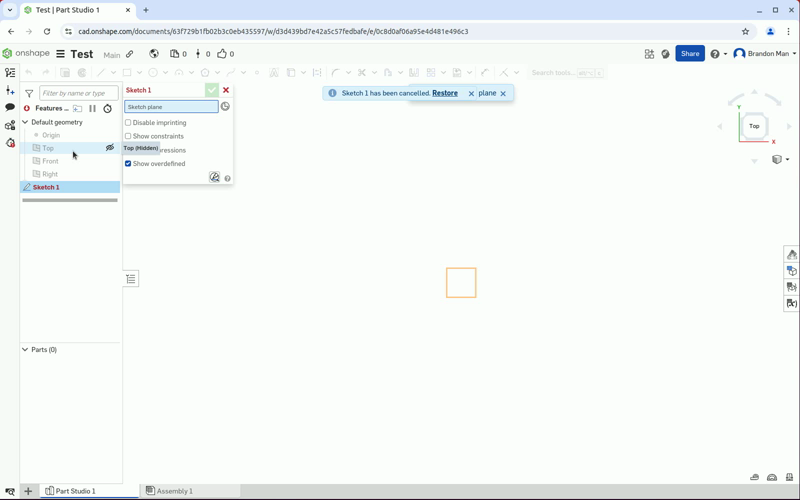
click(73, 150)
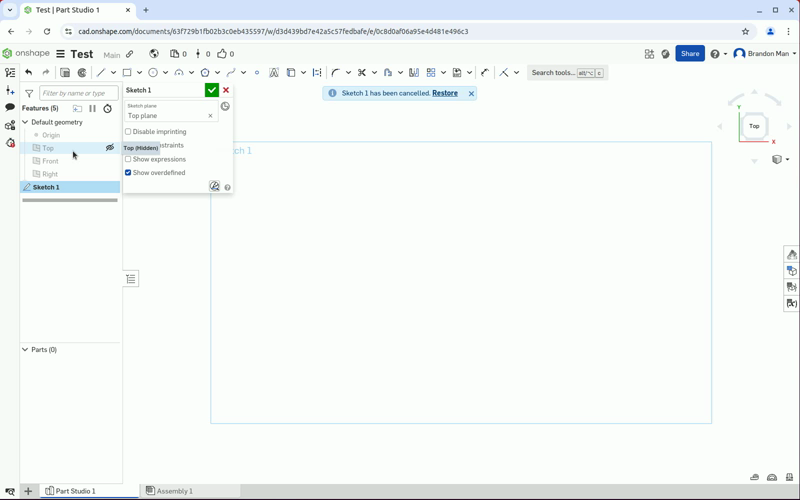
mouse_move(73, 352)
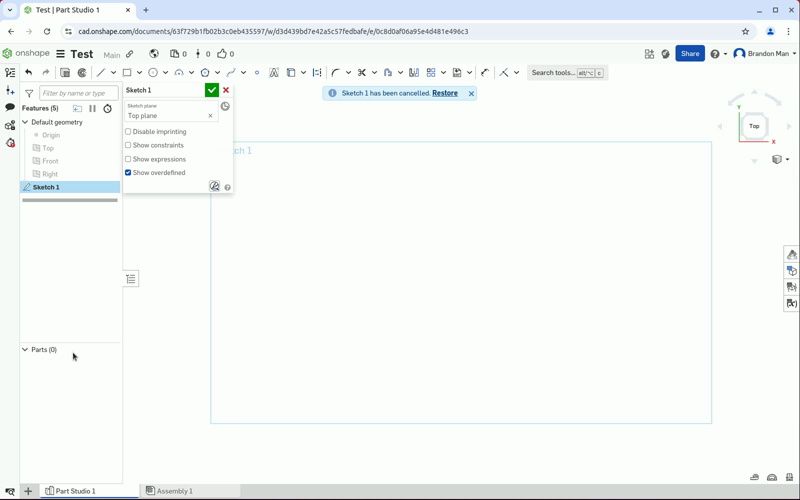
key(y)
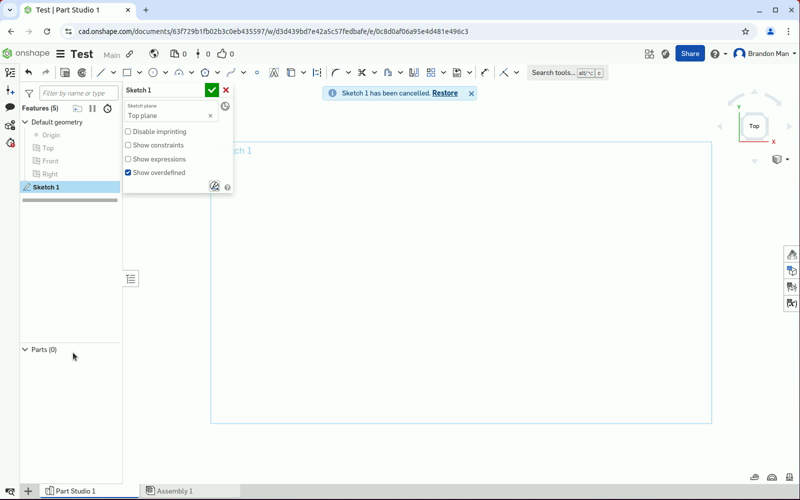
key(l)
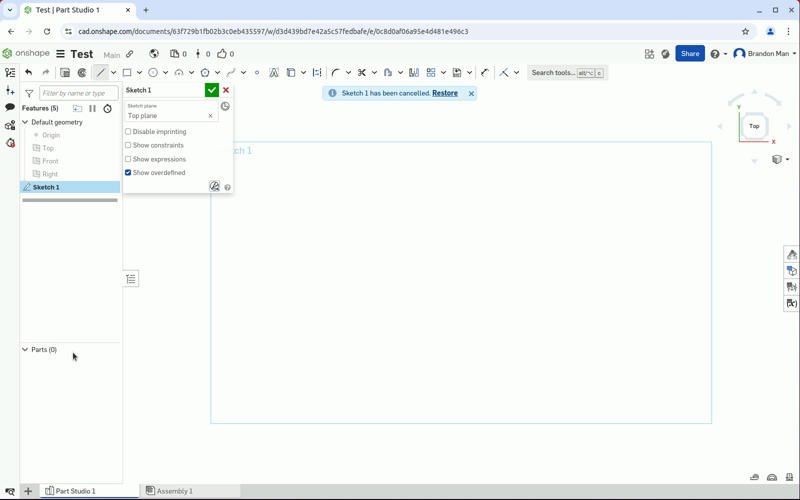
key_down(shift)
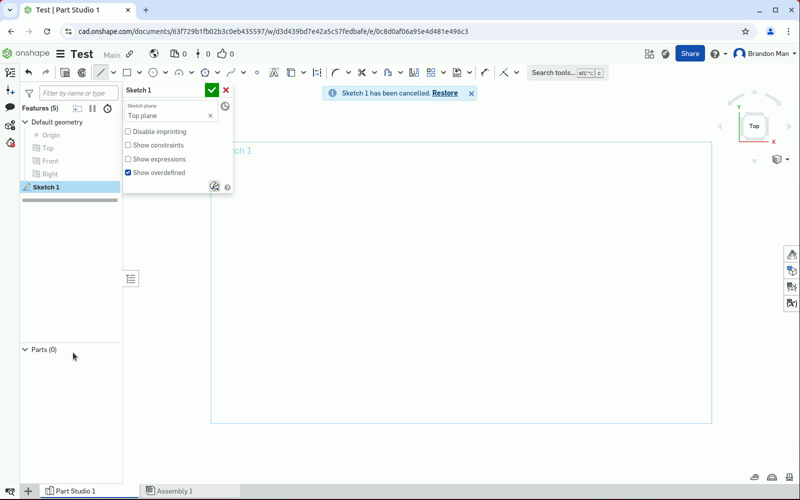
mouse_move(349, 282)
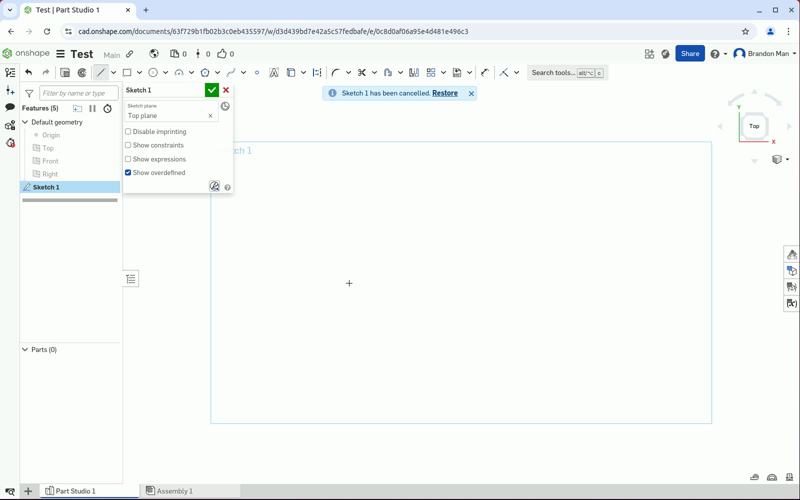
click(349, 282)
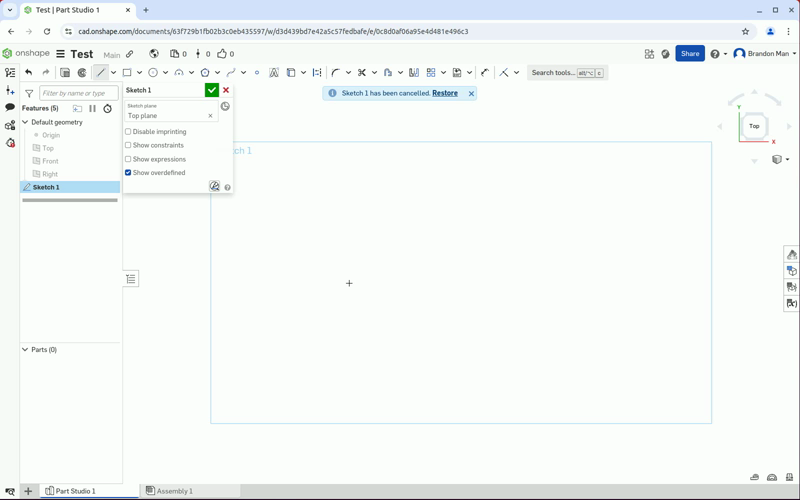
key_up(shift)
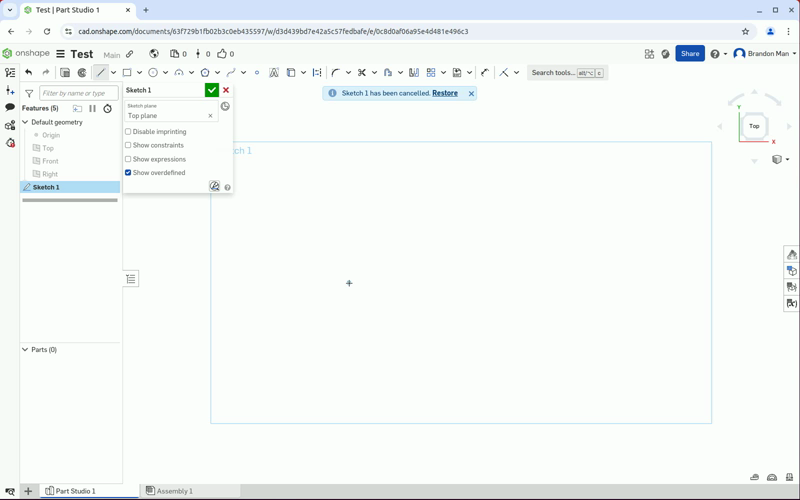
key_down(shift)
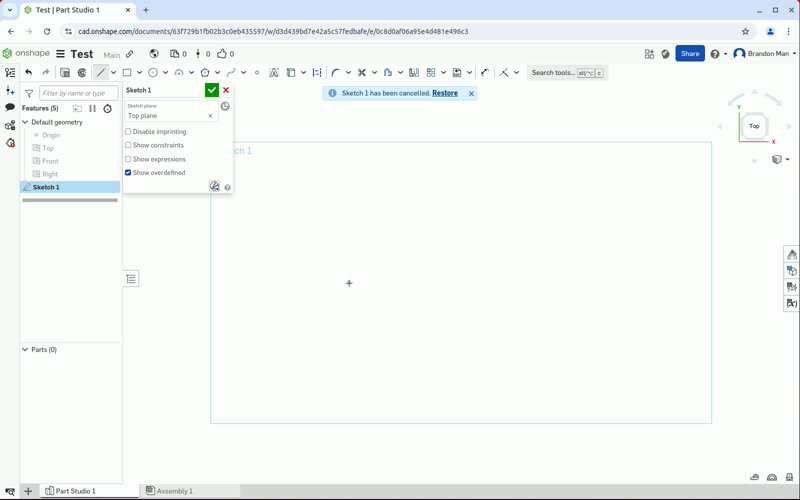
mouse_move(405, 378)
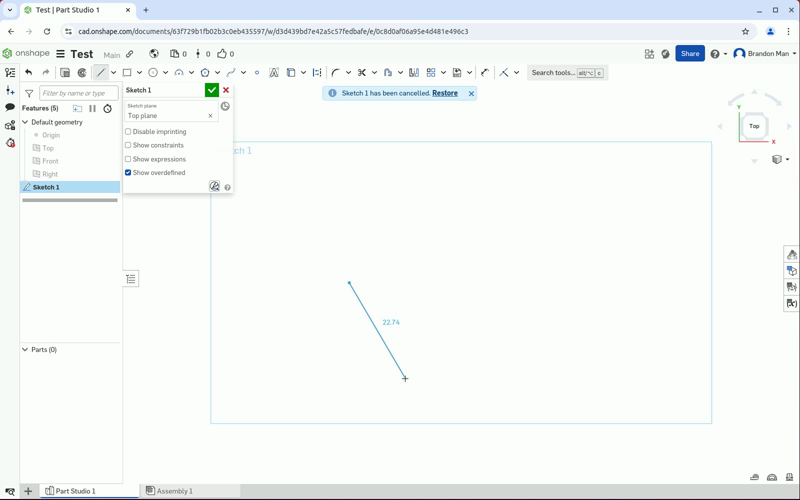
click(405, 378)
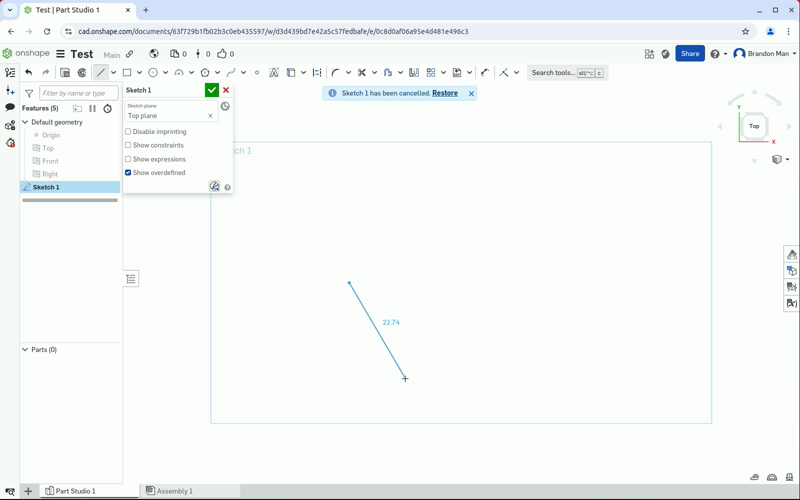
key_up(shift)
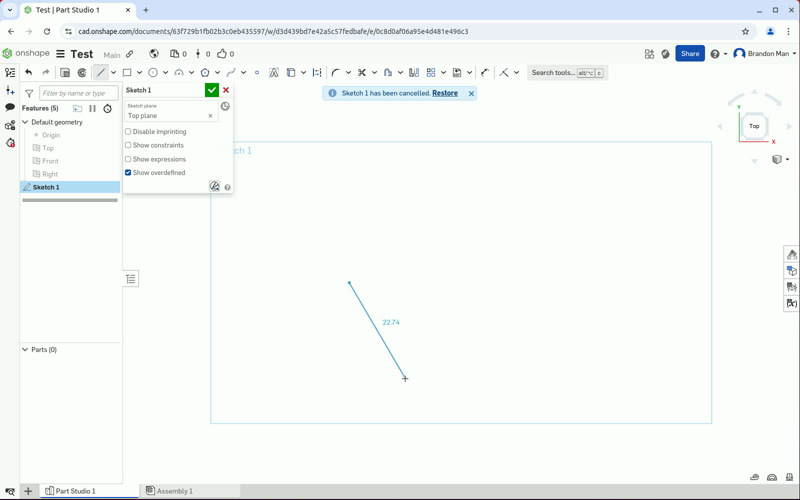
key_down(shift)
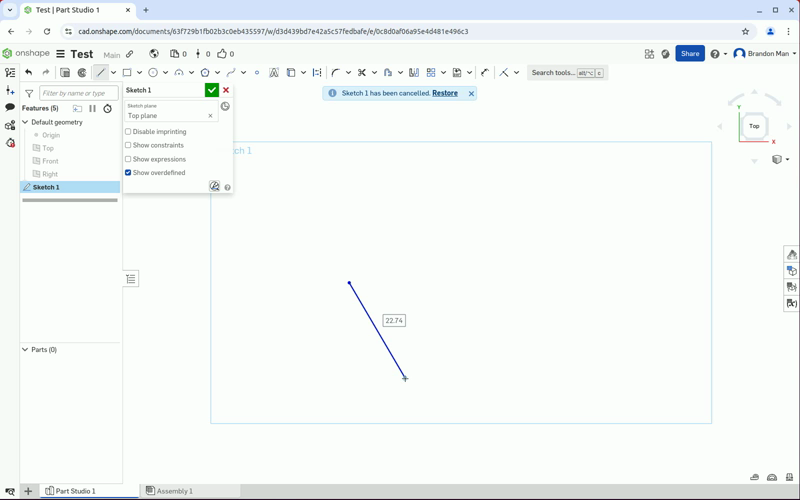
mouse_move(514, 378)
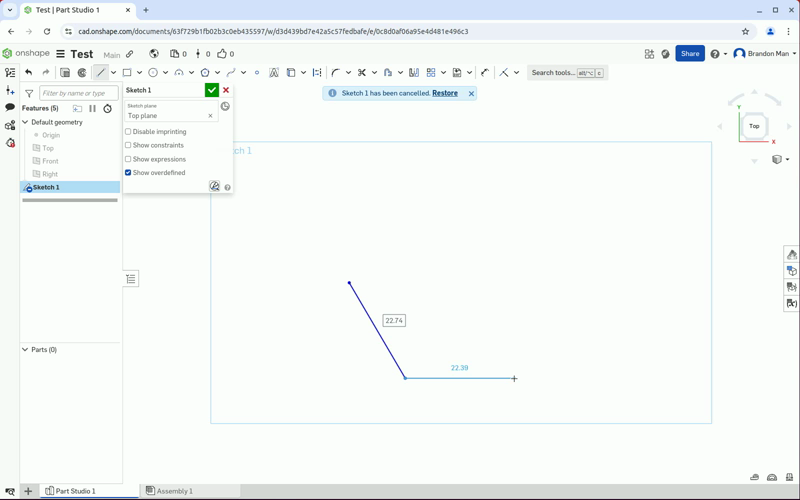
click(514, 378)
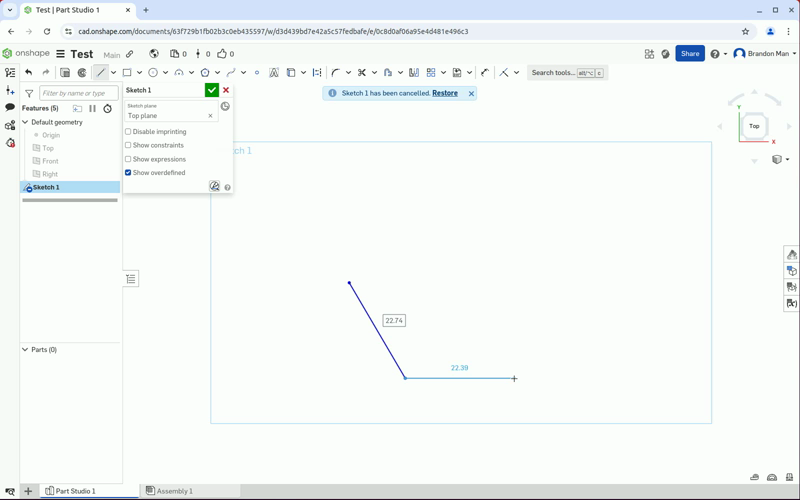
key_up(shift)
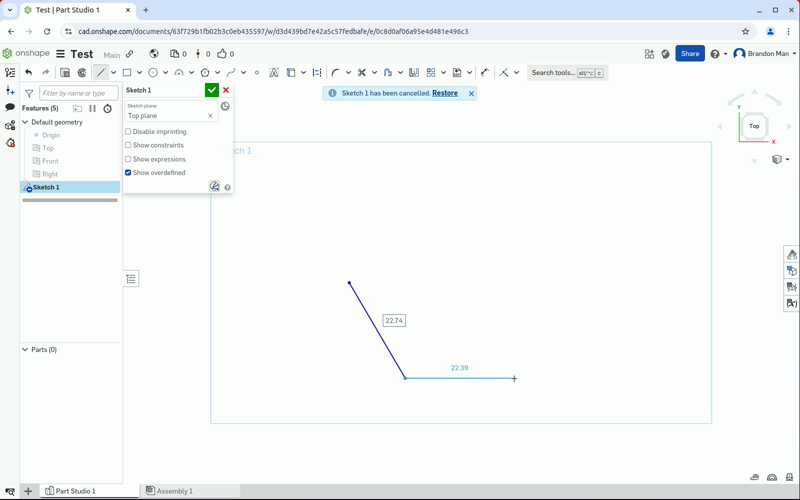
key_down(shift)
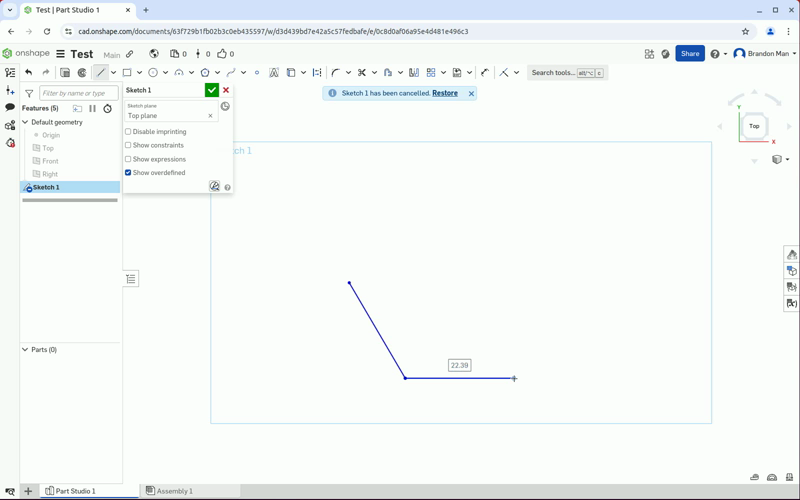
mouse_move(569, 282)
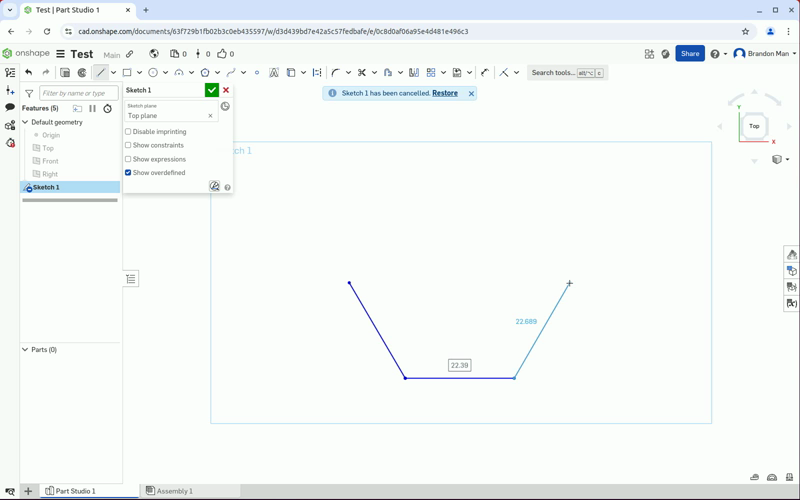
click(569, 282)
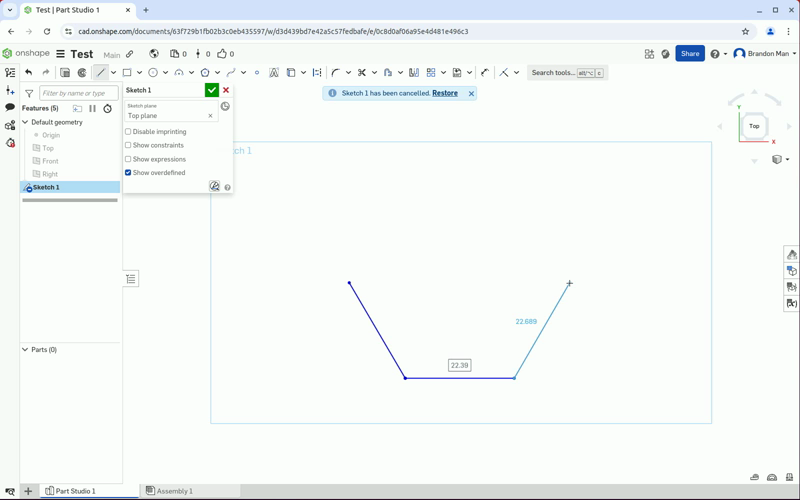
key_up(shift)
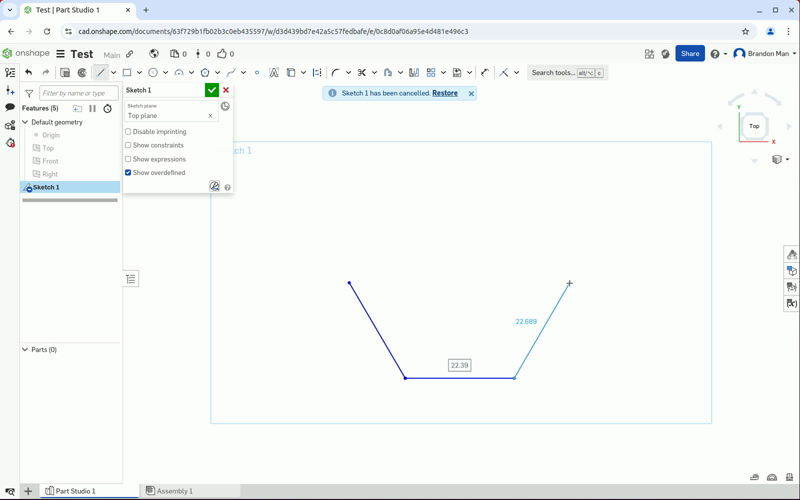
key_down(shift)
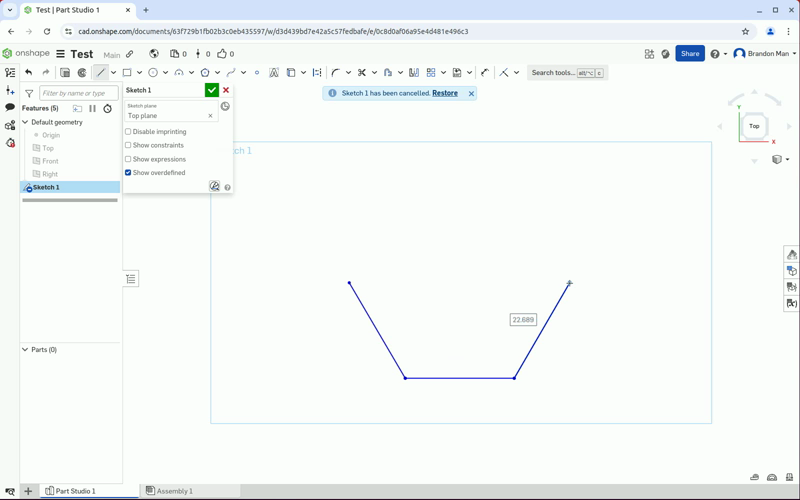
mouse_move(514, 187)
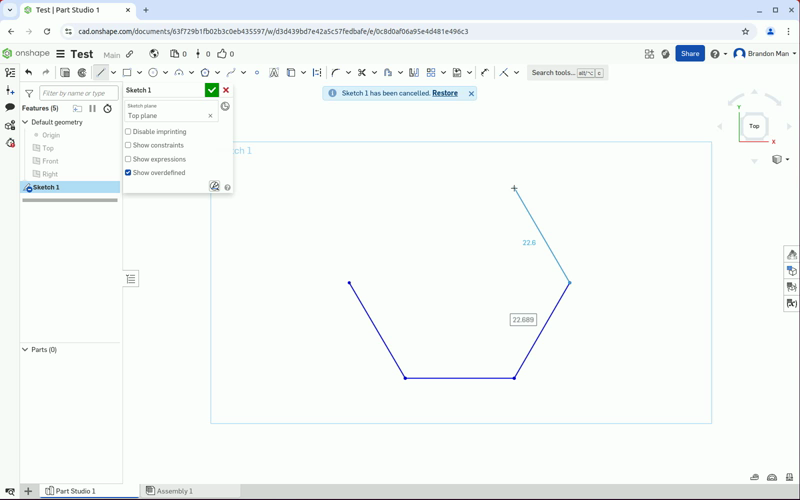
click(514, 187)
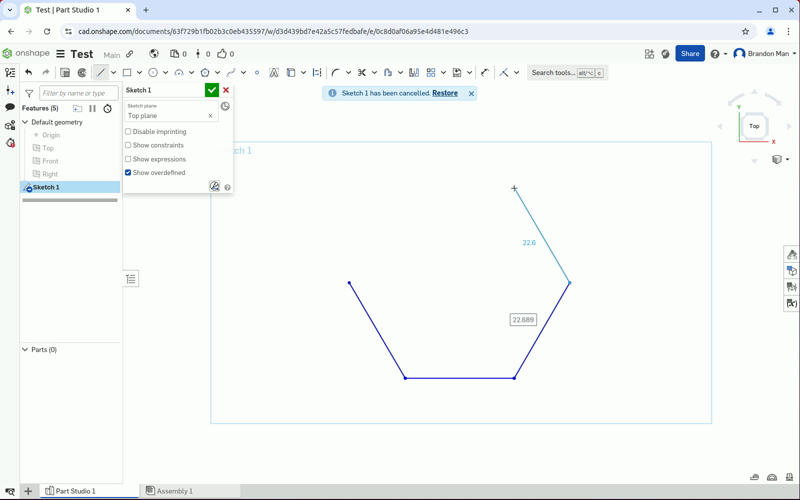
key_up(shift)
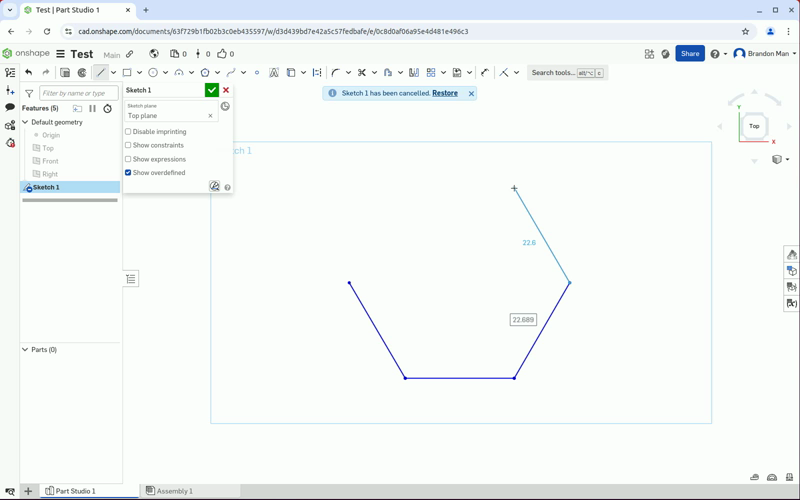
key_down(shift)
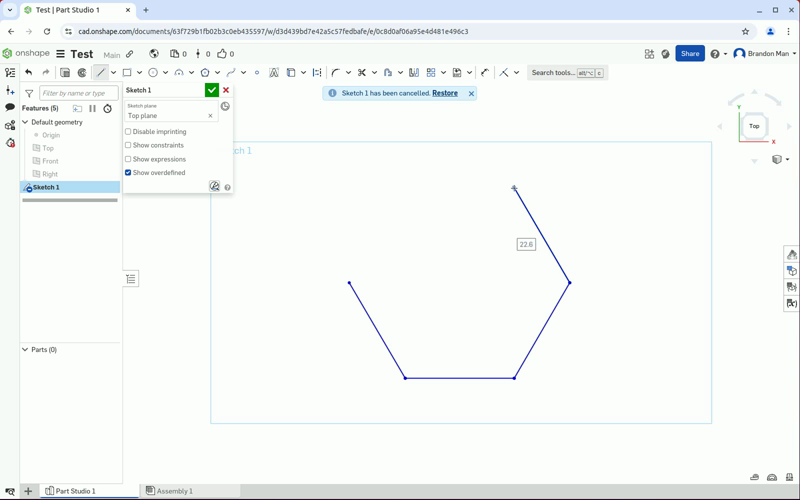
mouse_move(405, 187)
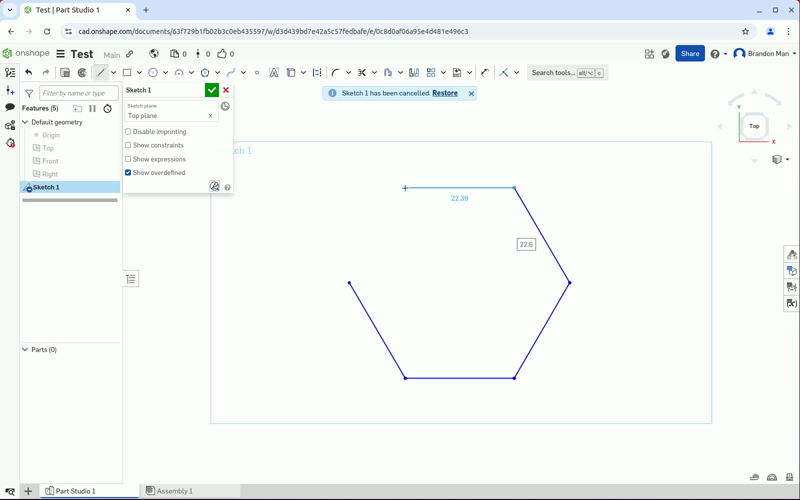
click(405, 187)
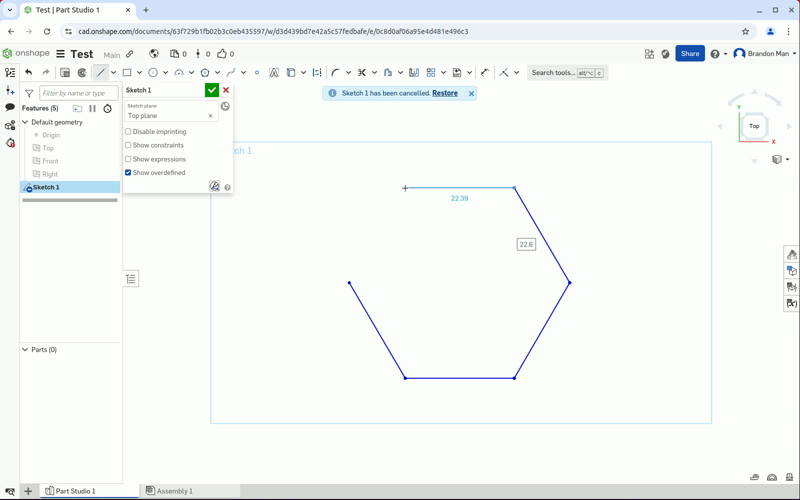
key_up(shift)
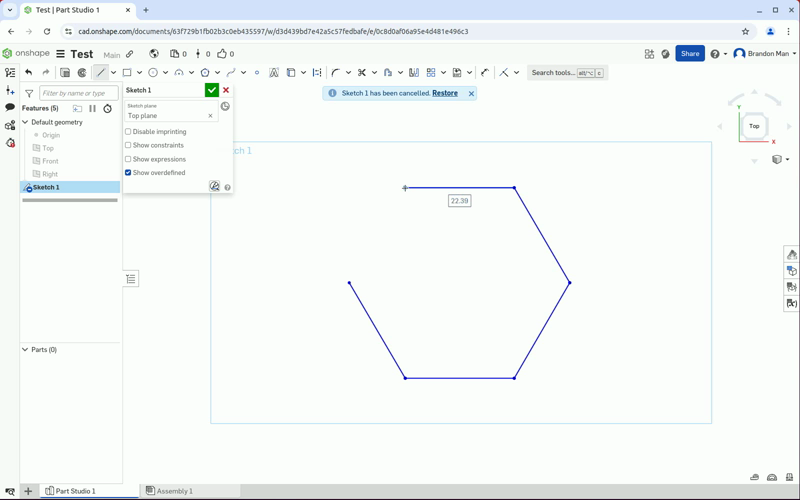
key_down(shift)
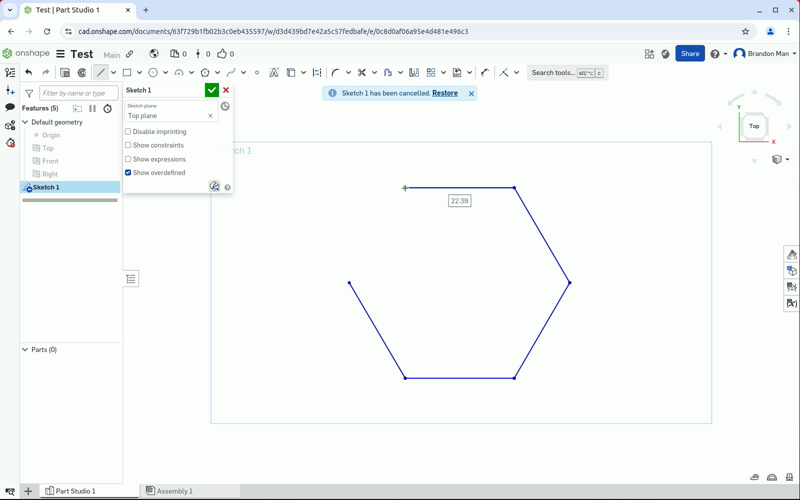
mouse_move(349, 282)
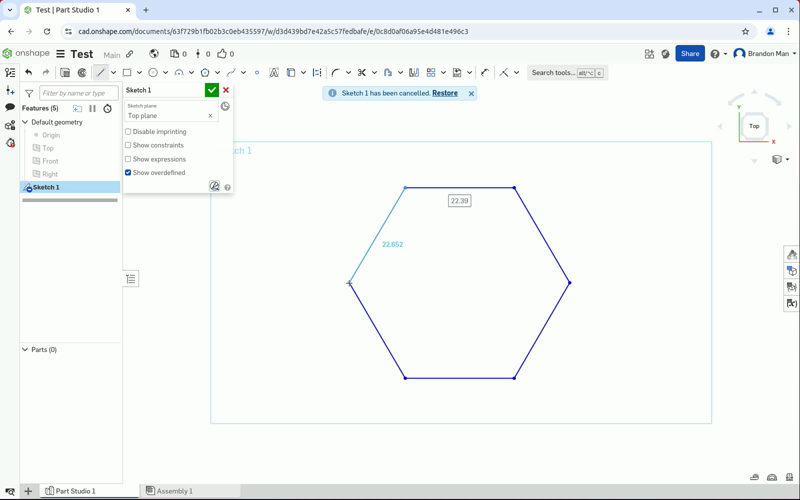
key_up(shift)
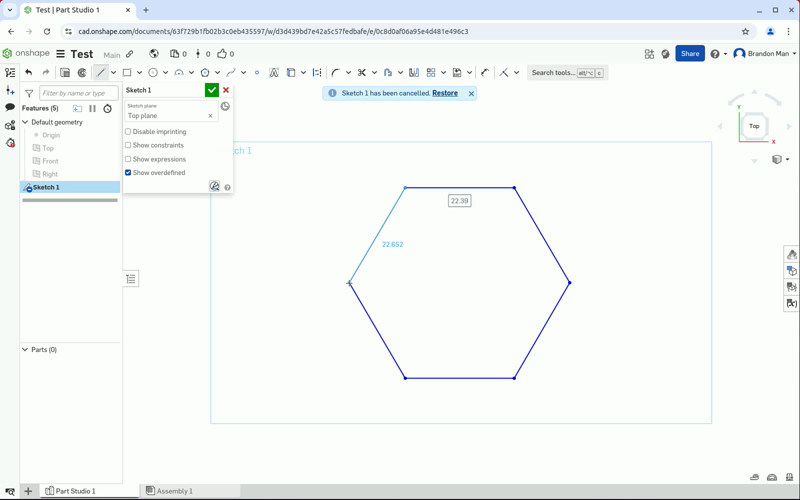
click(349, 282)
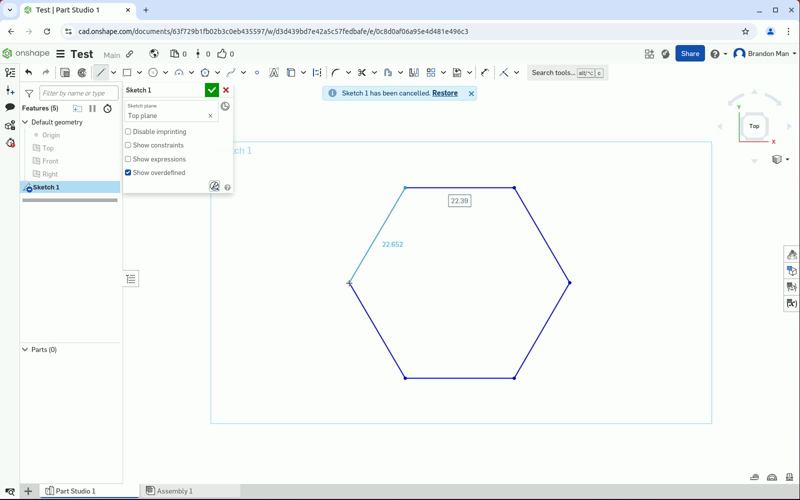
key(esc)
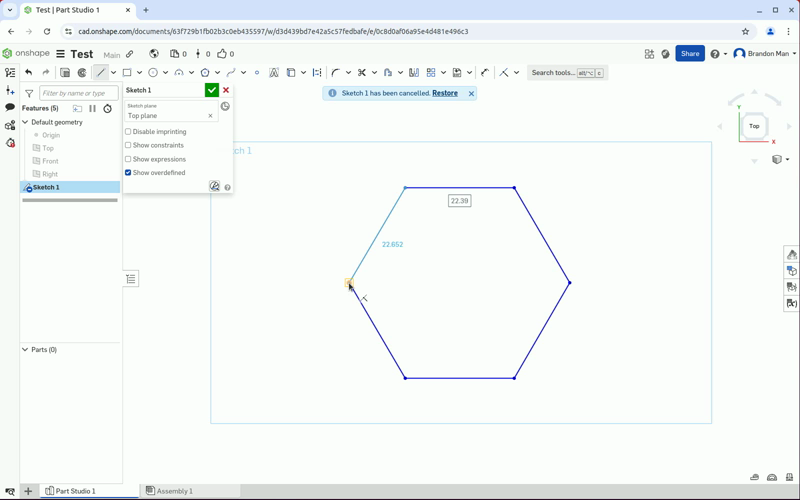
mouse_move(456, 321)
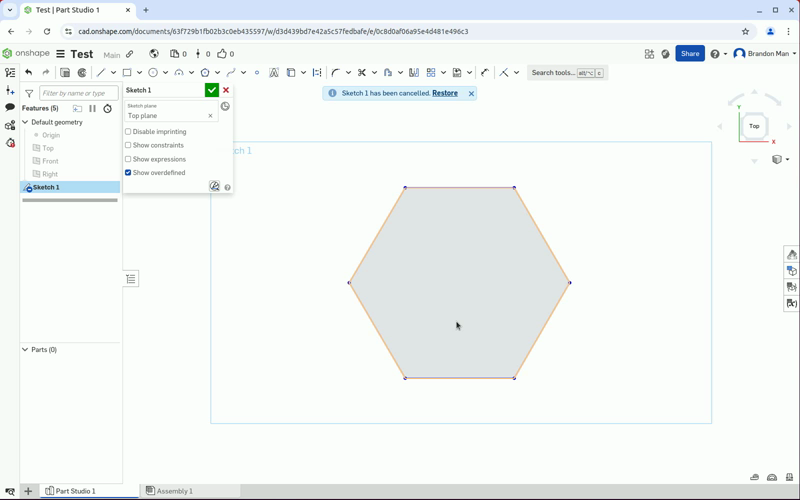
click(456, 321)
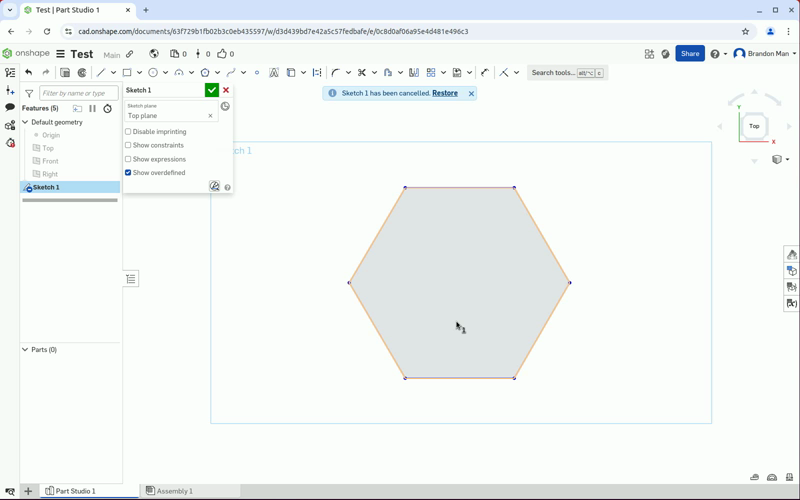
mouse_move(73, 352)
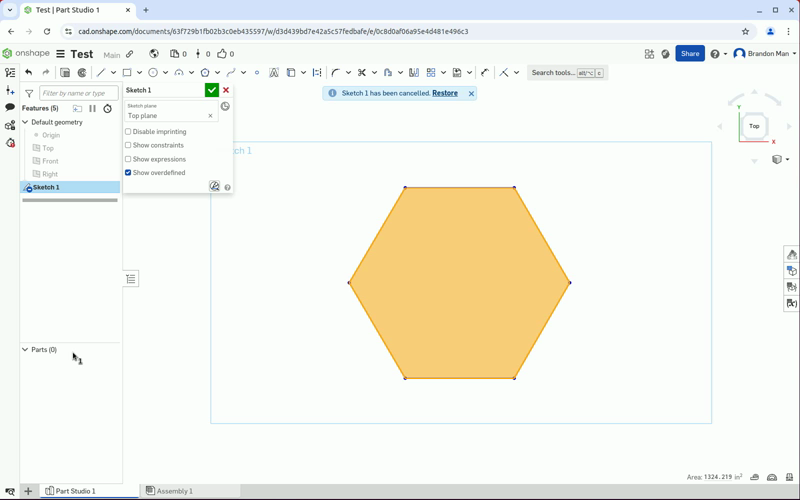
key(shift+y)
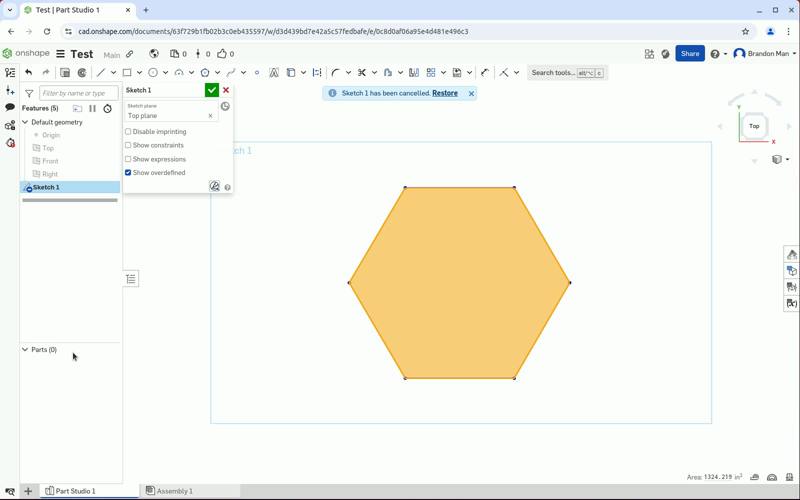
key(shift+e)
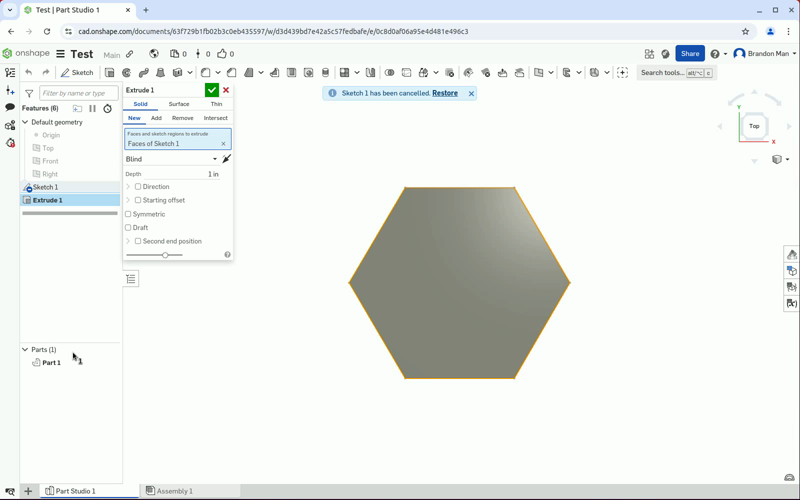
mouse_move(143, 106)
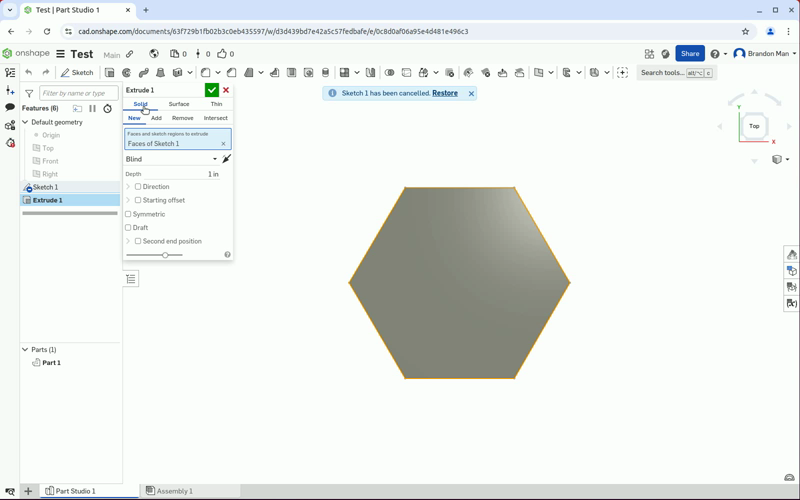
click(143, 106)
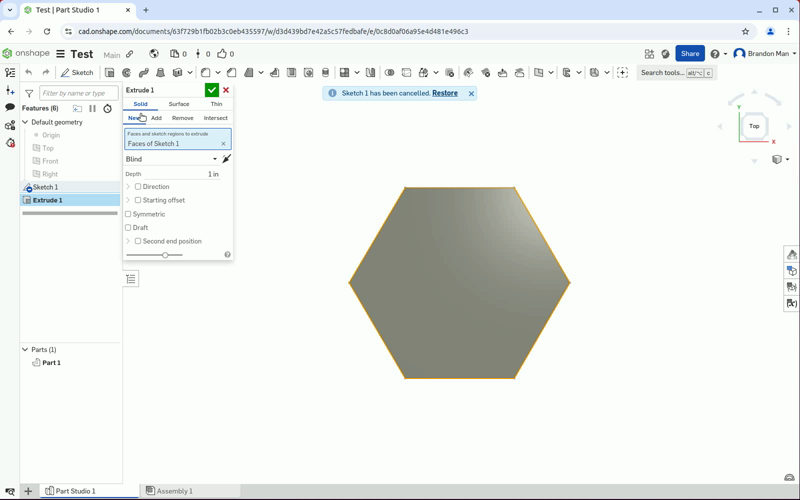
mouse_move(137, 120)
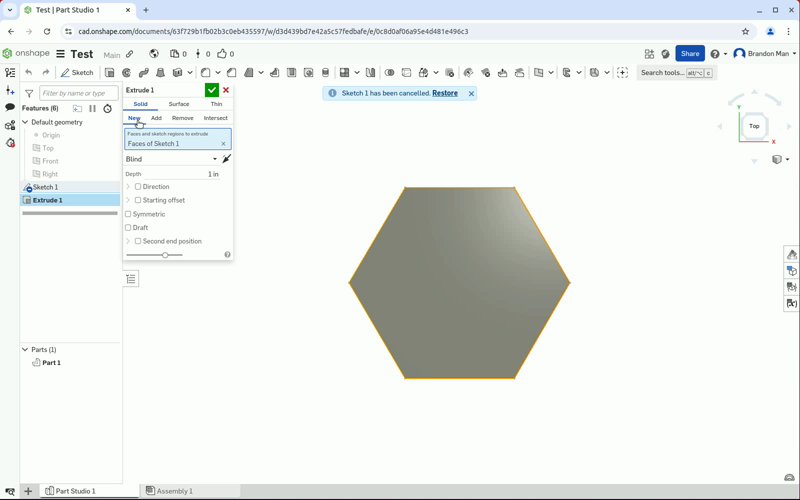
click(137, 120)
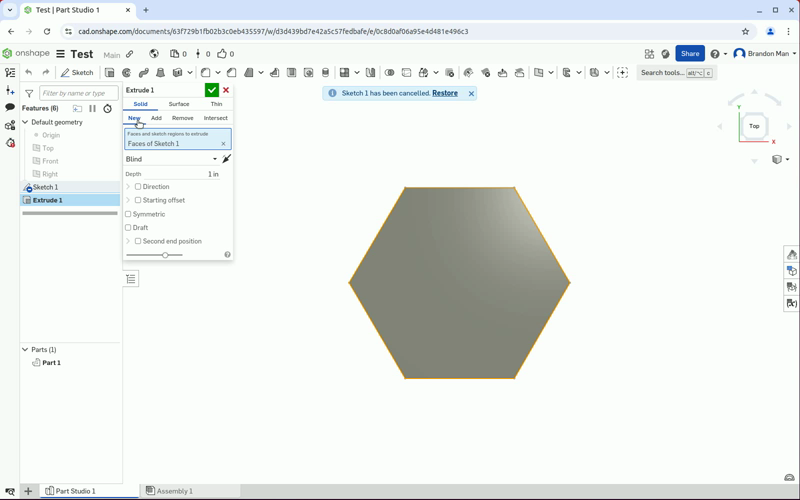
key(tab, 4)
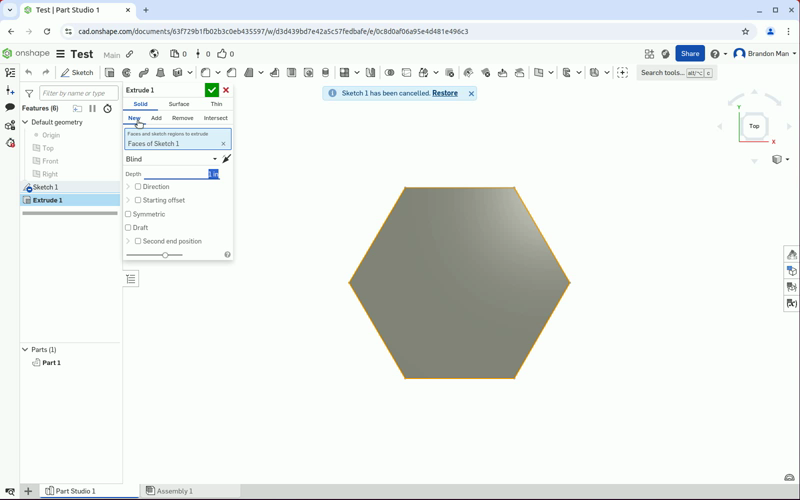
text(15.405)
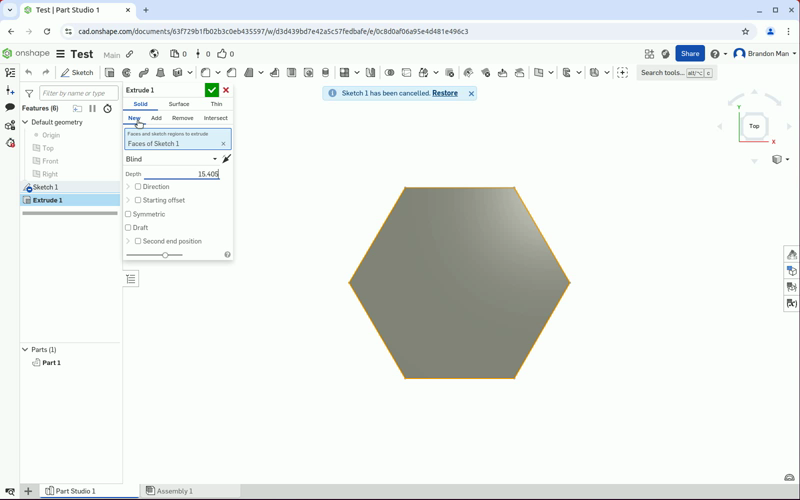
key(enter)
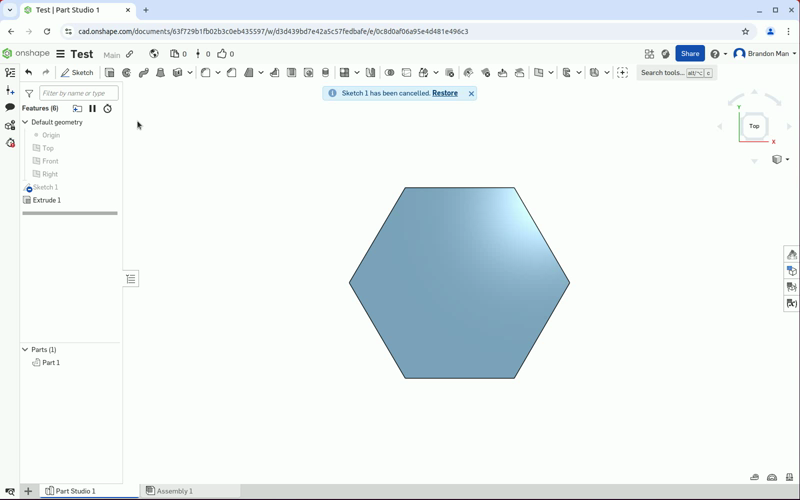
key(shift+h)
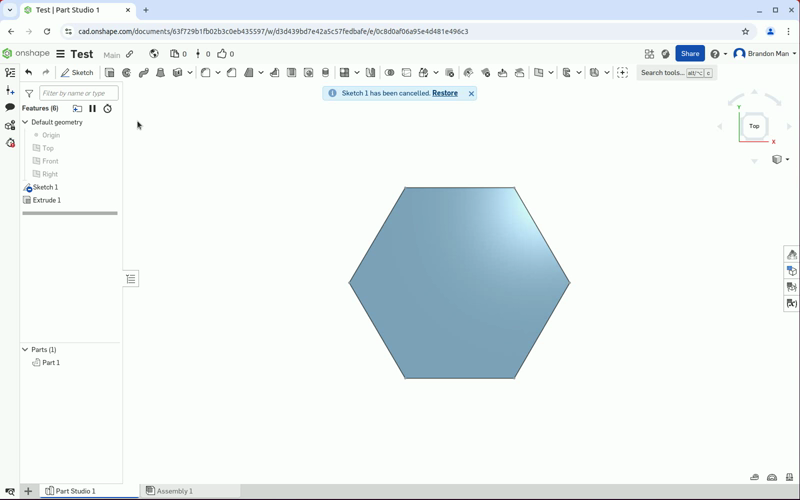
key(shift+h)
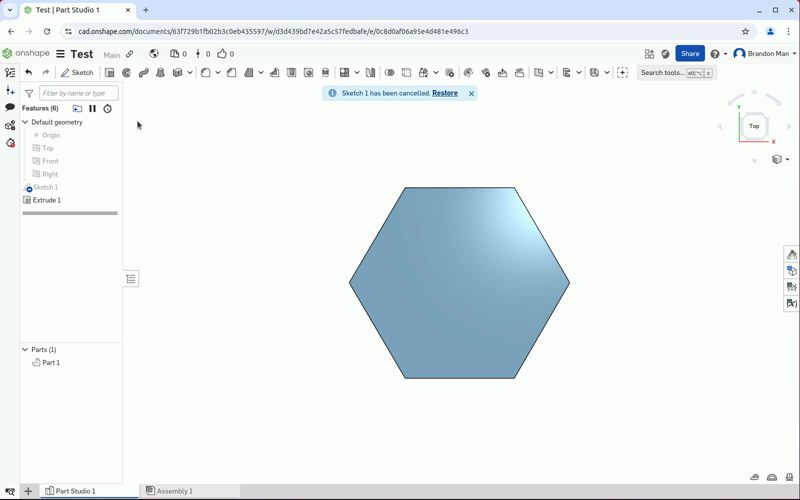
mouse_move(73, 189)
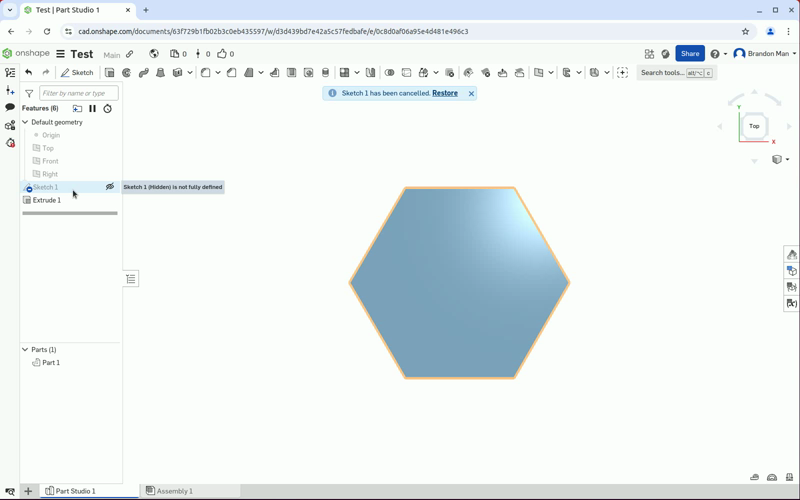
click(73, 189)
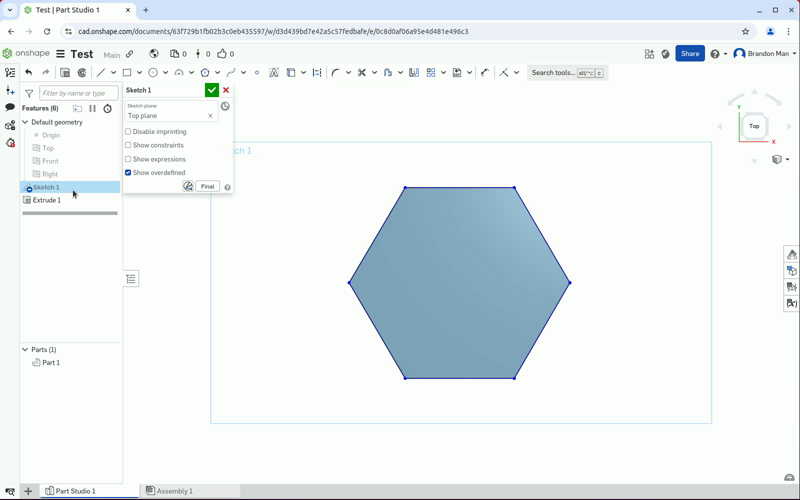
mouse_move(229, 92)
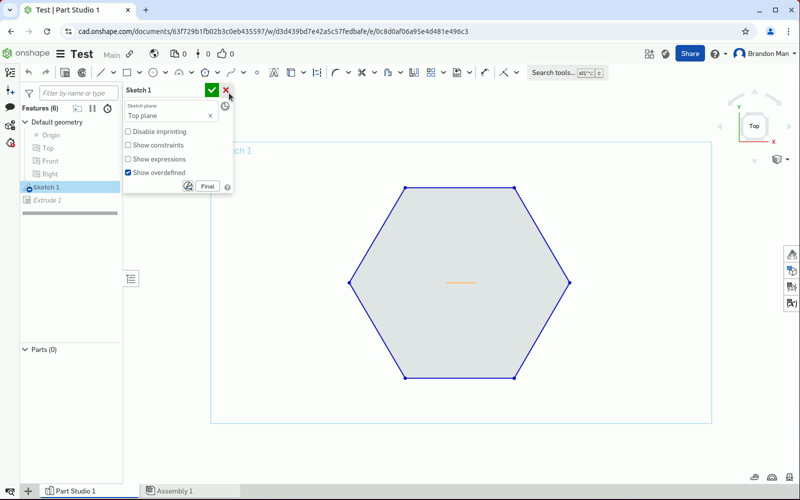
click(229, 92)
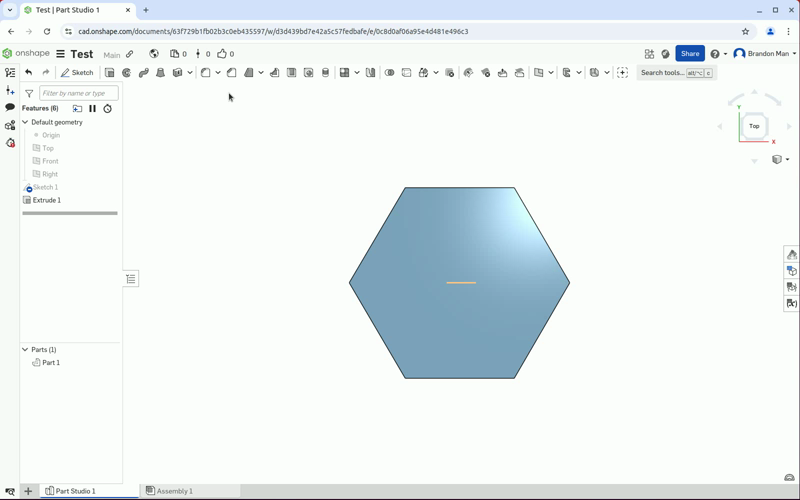
mouse_move(541, 75)
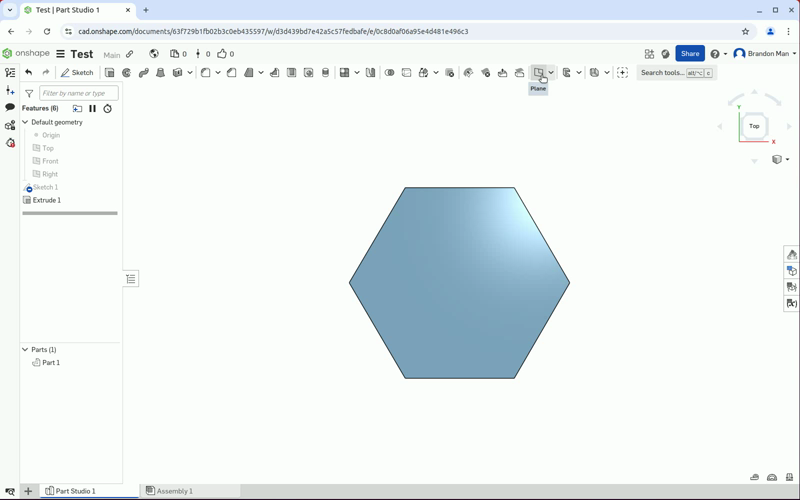
click(541, 75)
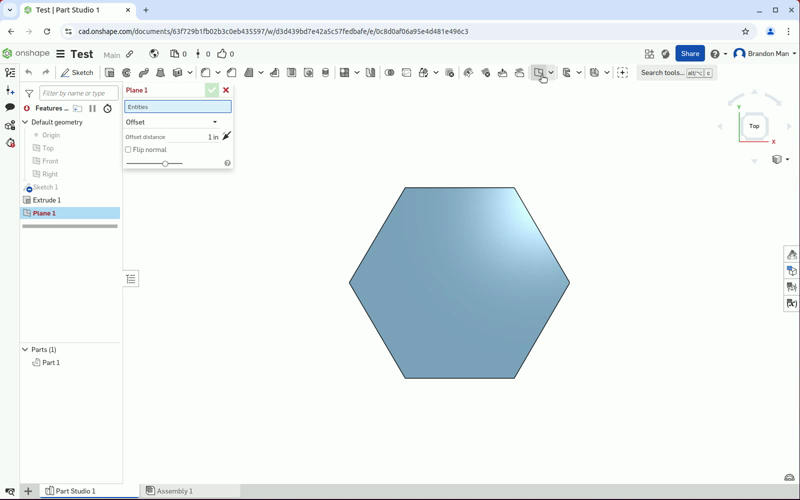
mouse_move(73, 150)
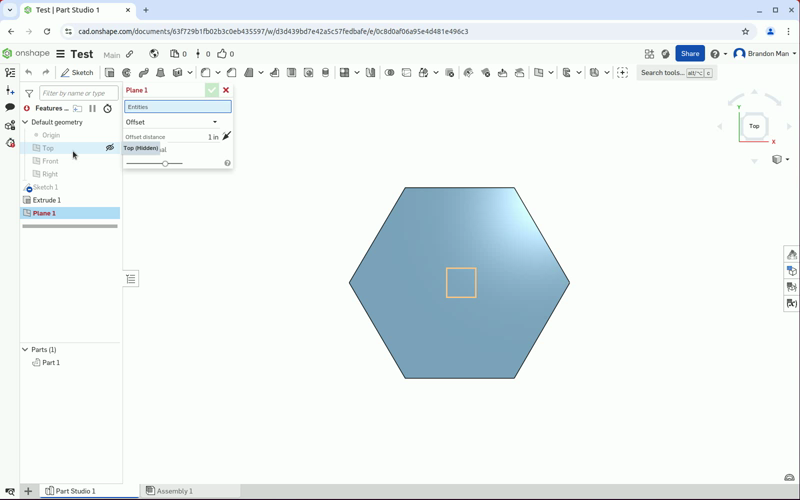
click(73, 150)
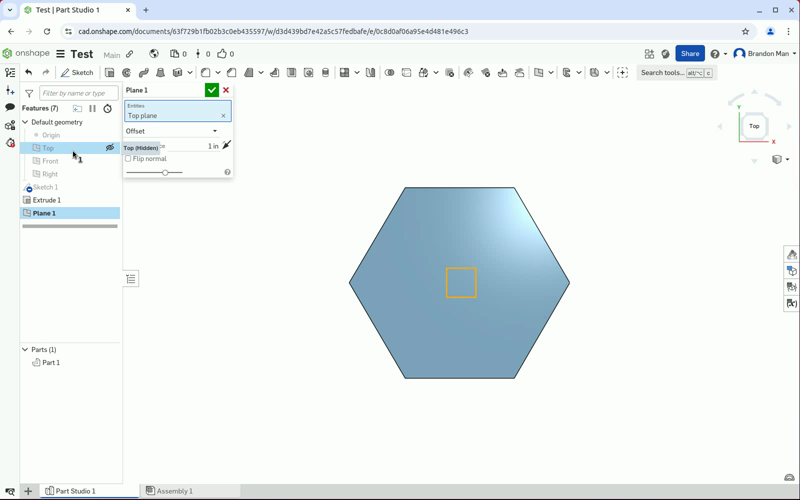
key(tab, 2)
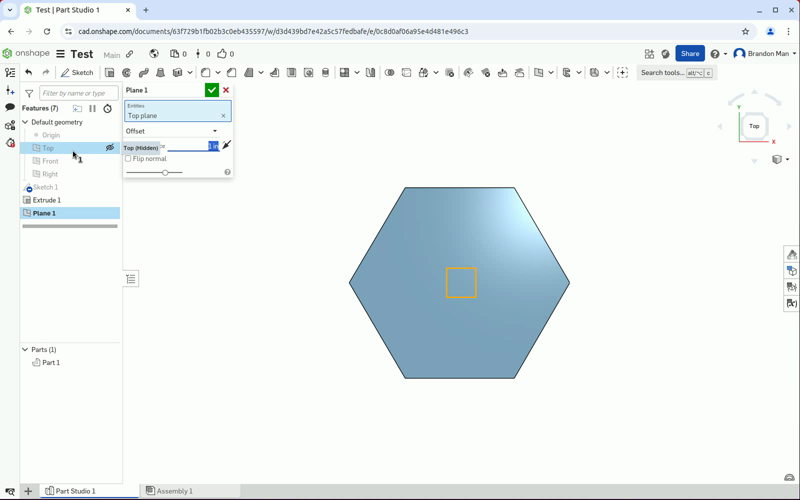
text(15.405)
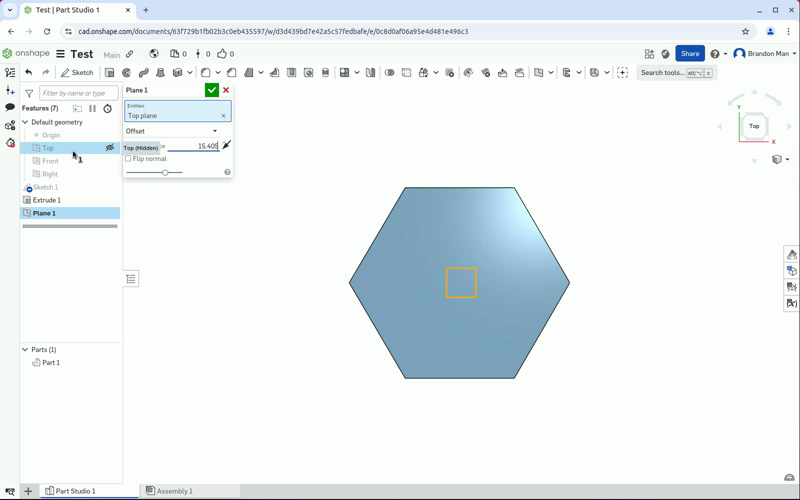
key(enter, 2)
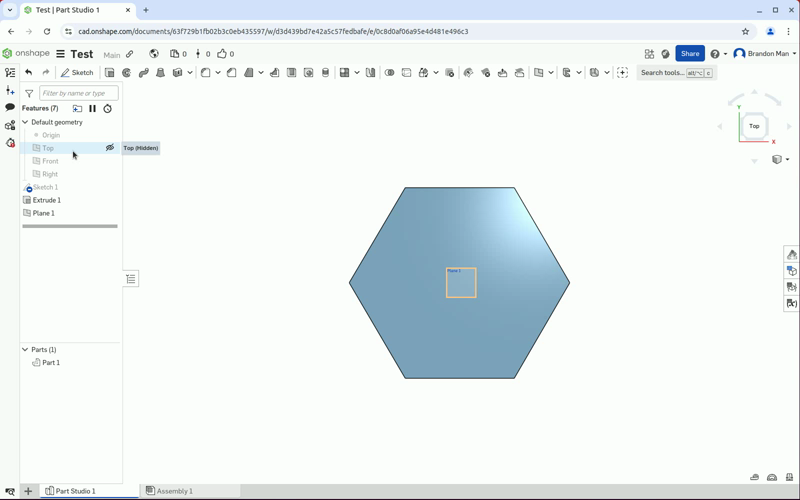
key(shift+s)
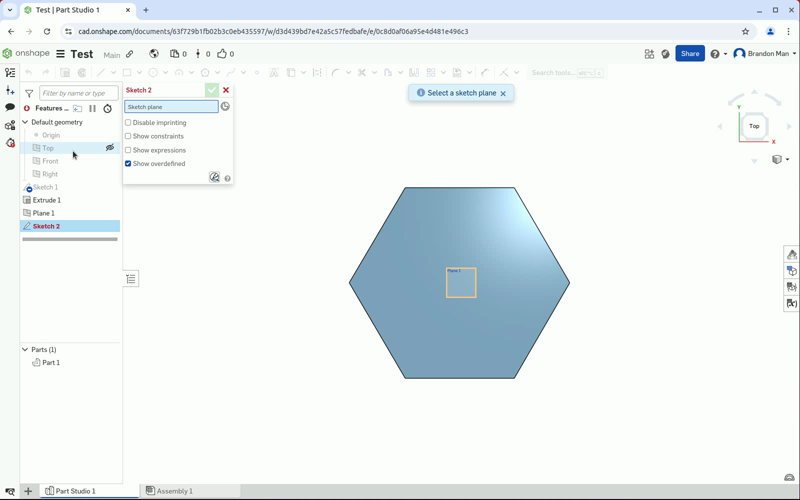
mouse_move(73, 215)
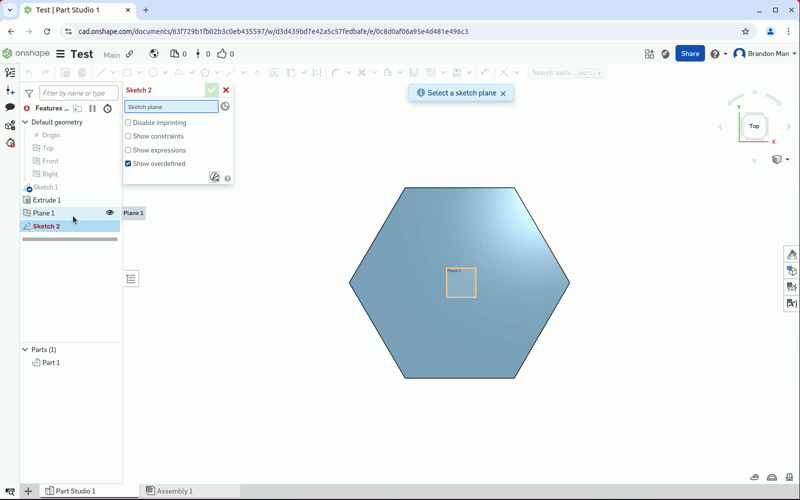
click(73, 215)
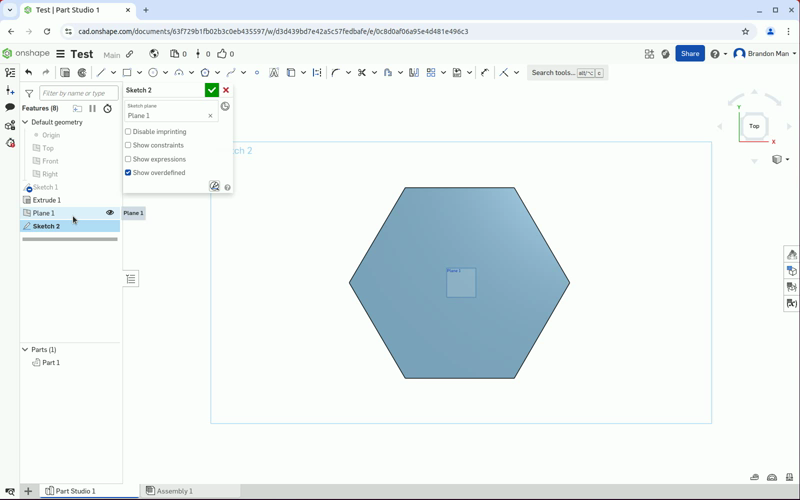
mouse_move(73, 352)
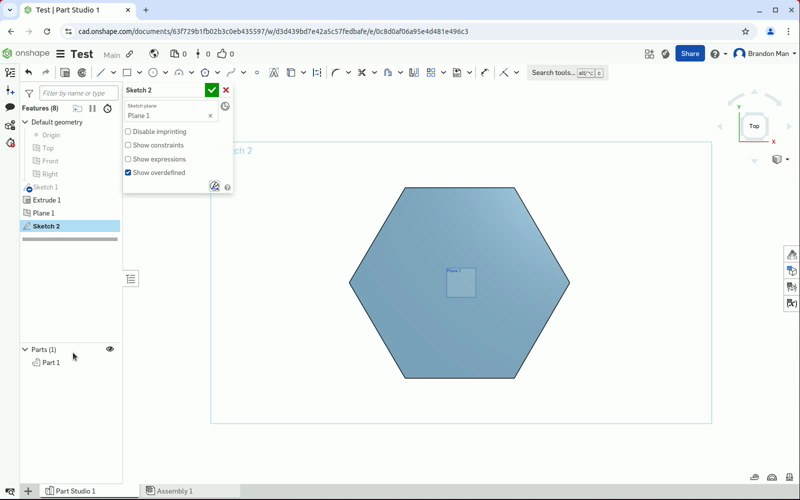
key(y)
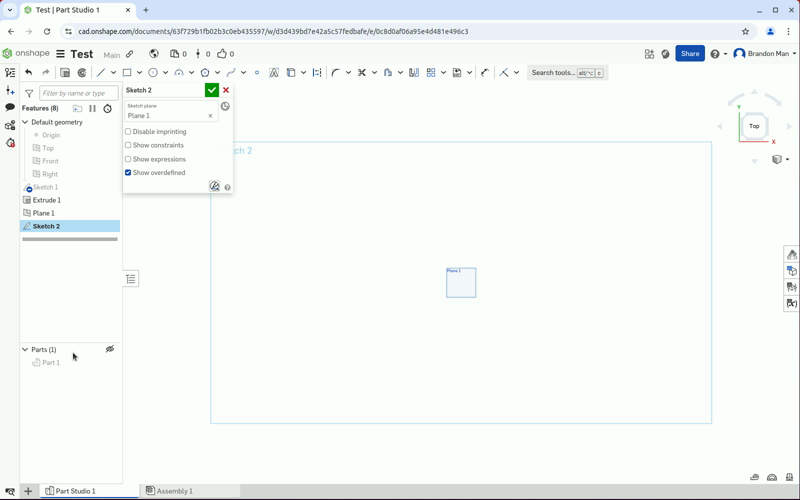
key(c)
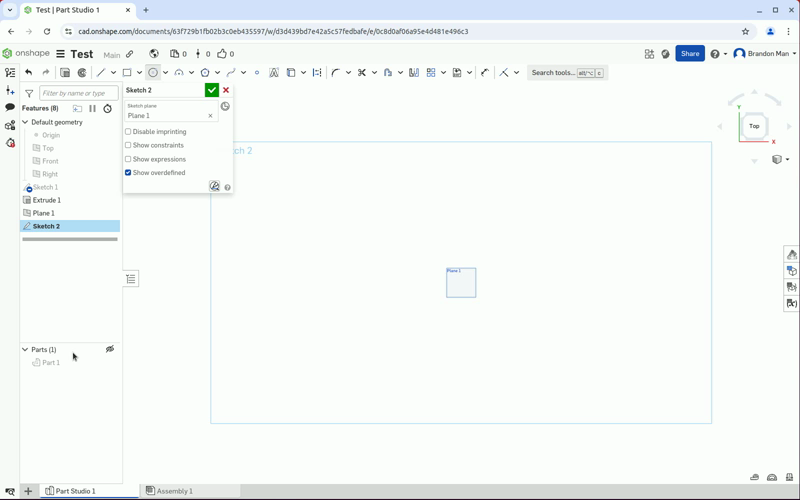
key_down(shift)
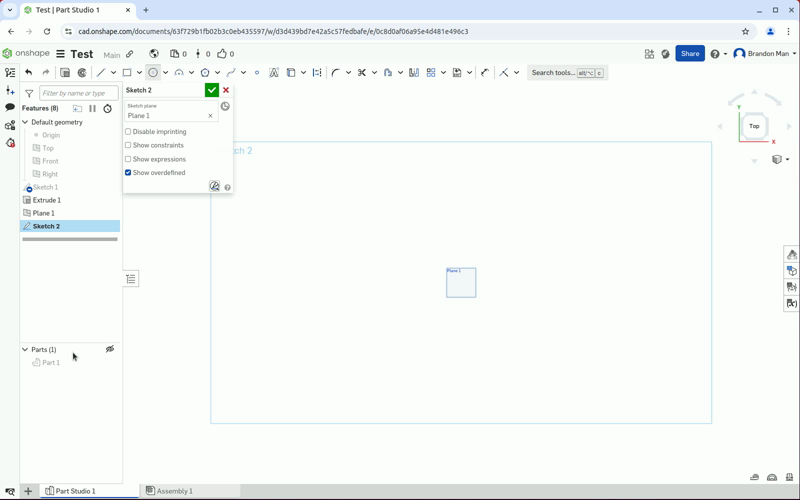
mouse_move(461, 282)
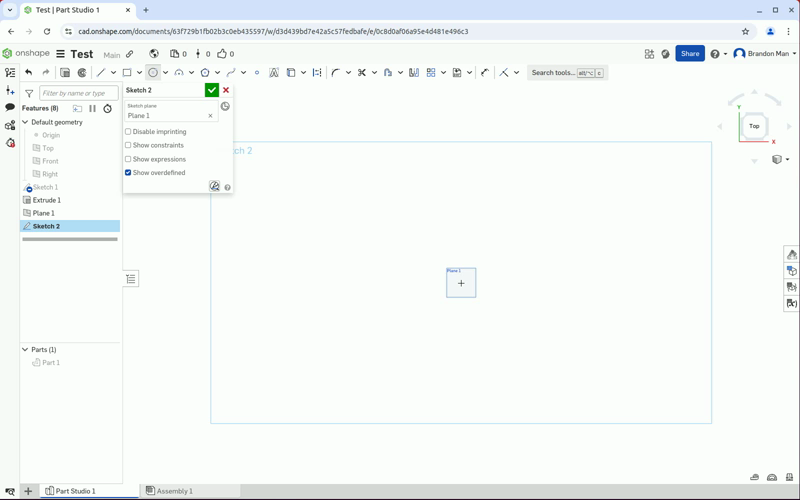
click(461, 282)
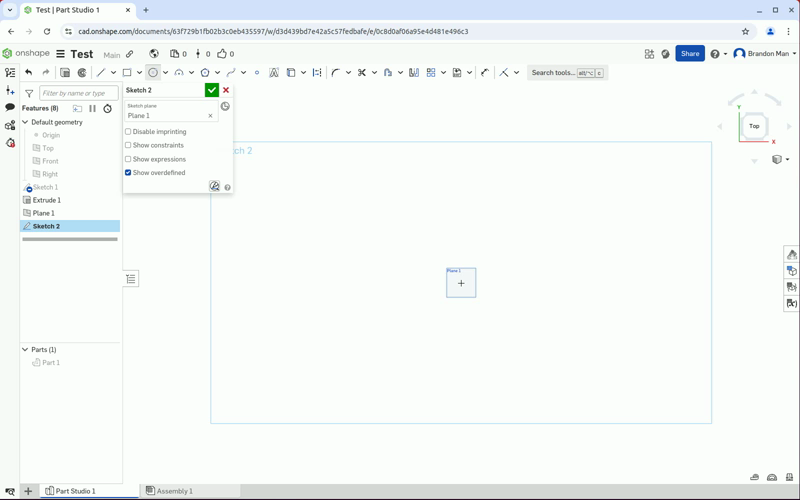
key_up(shift)
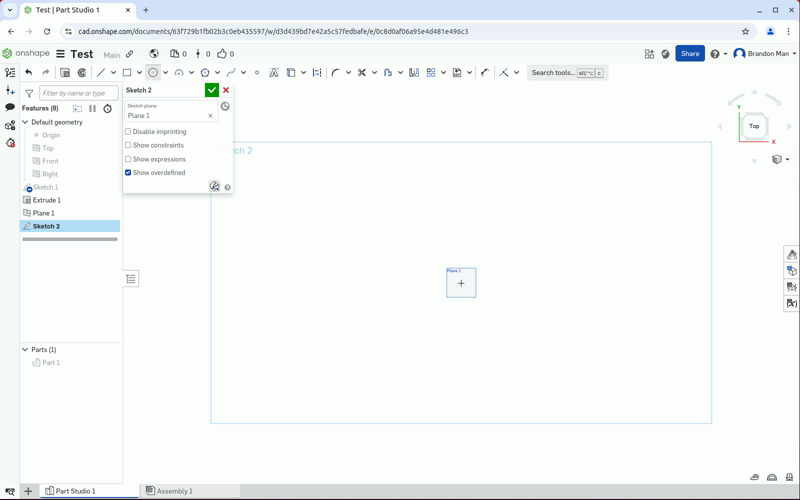
mouse_move(552, 282)
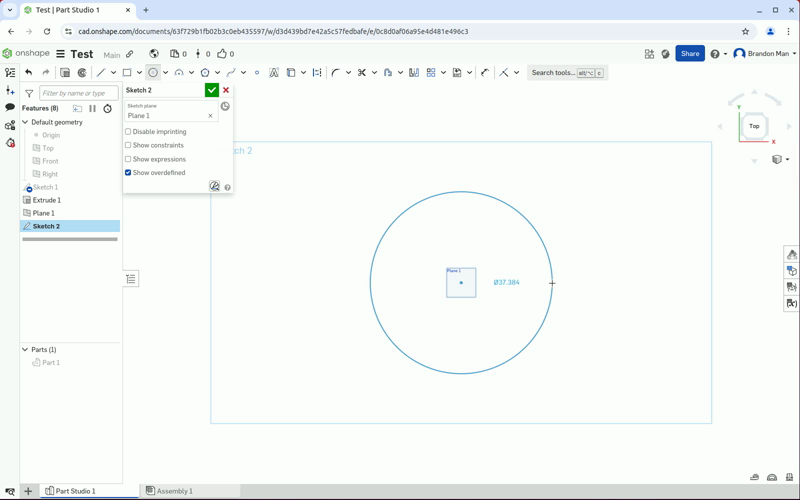
click(552, 282)
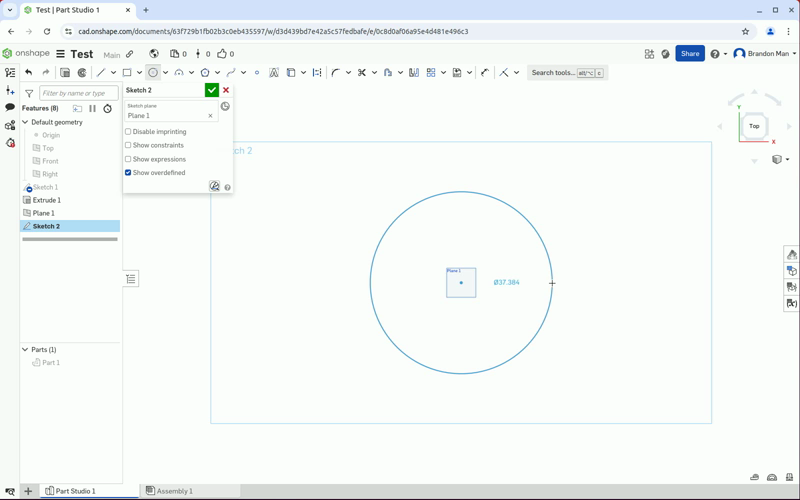
key(esc)
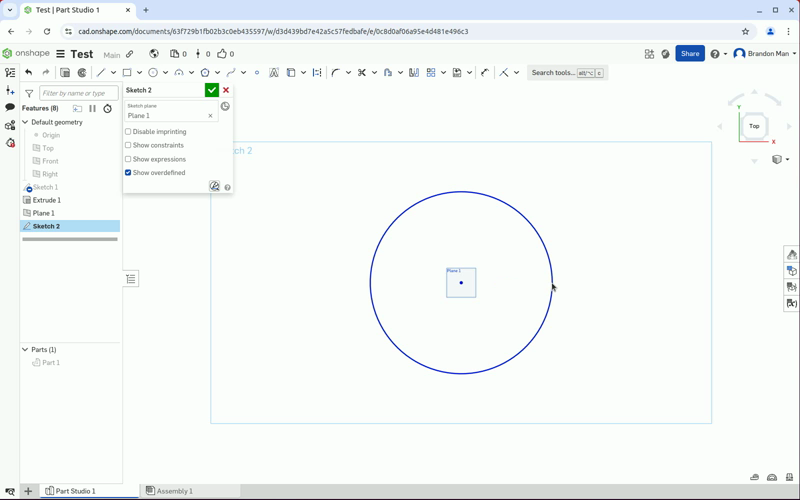
mouse_move(439, 251)
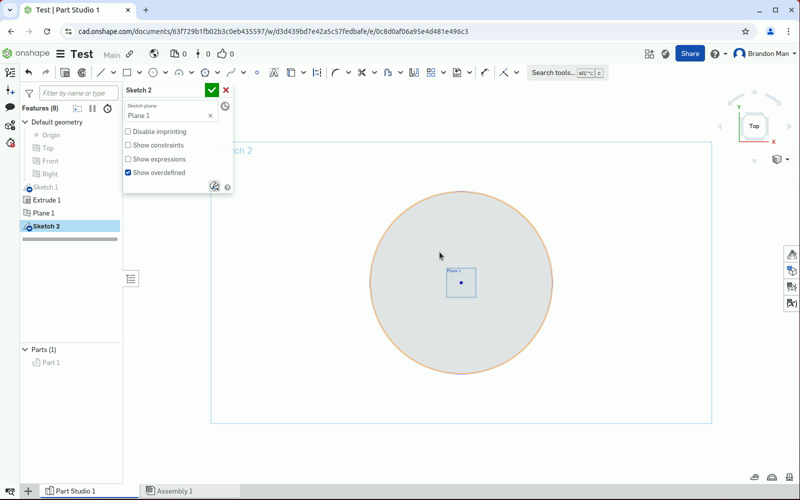
click(439, 251)
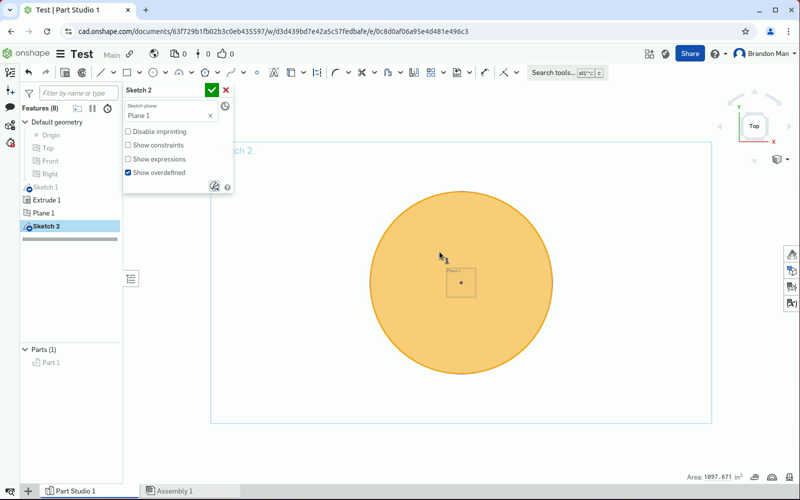
mouse_move(73, 352)
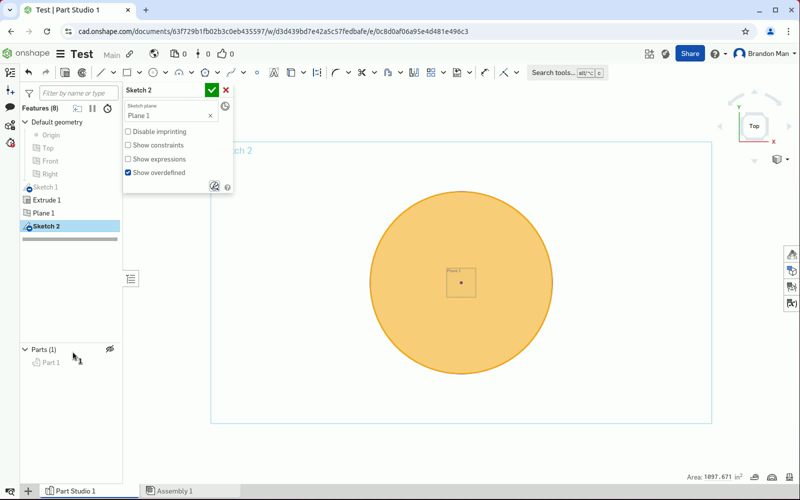
key(shift+y)
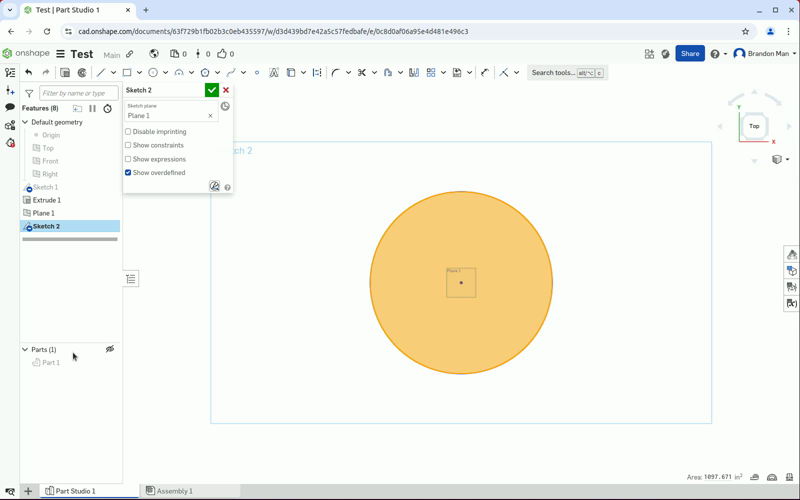
key(shift+e)
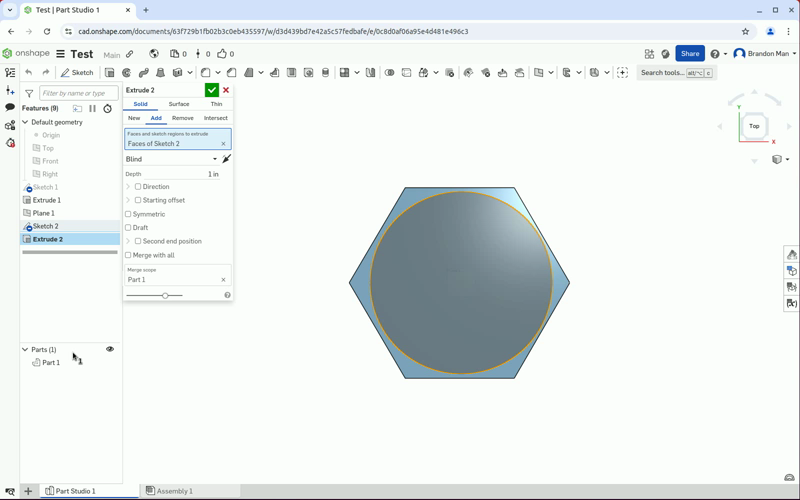
mouse_move(143, 106)
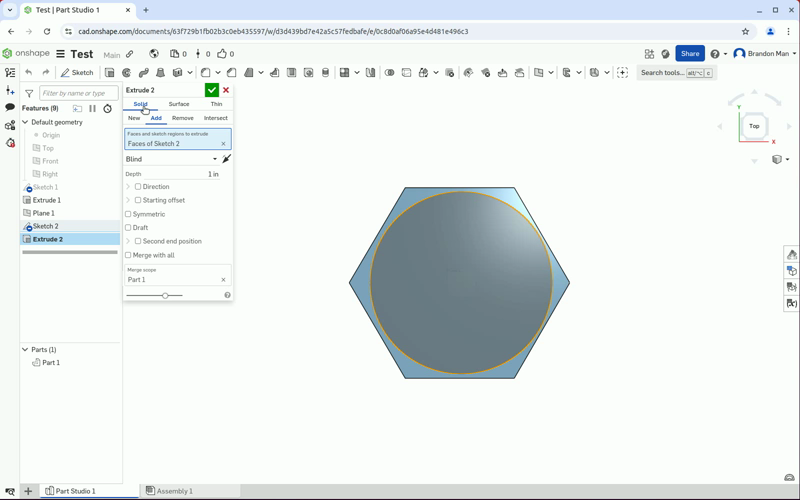
click(143, 106)
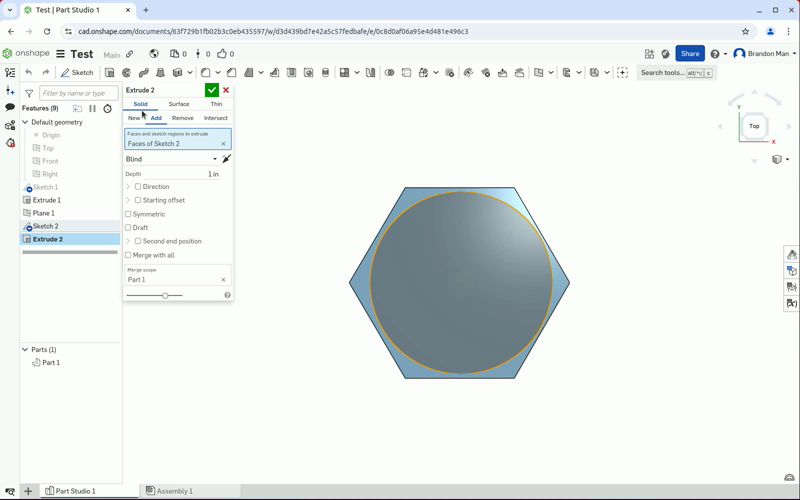
mouse_move(137, 120)
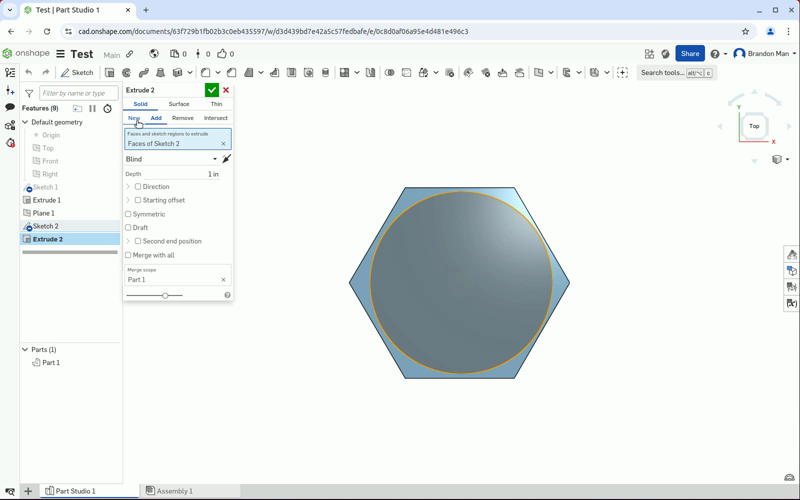
click(137, 120)
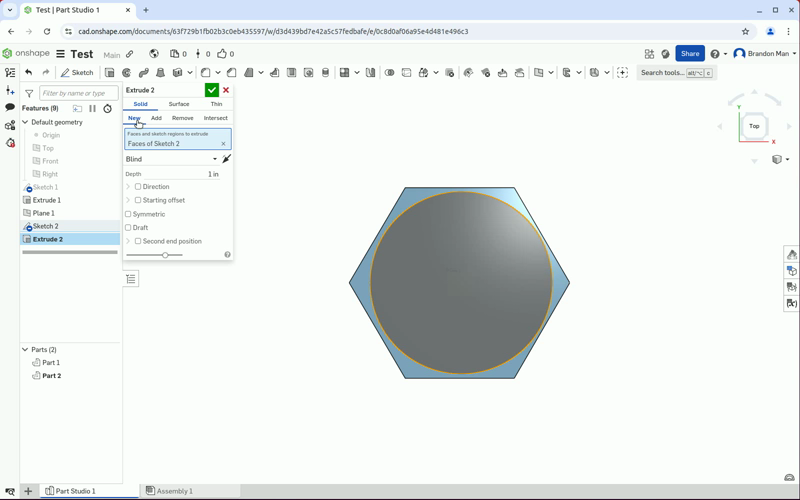
key(tab, 4)
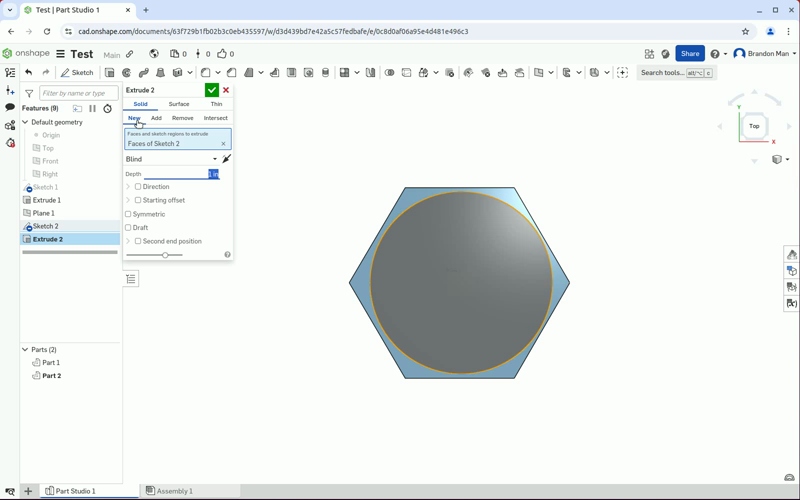
text(7.703)
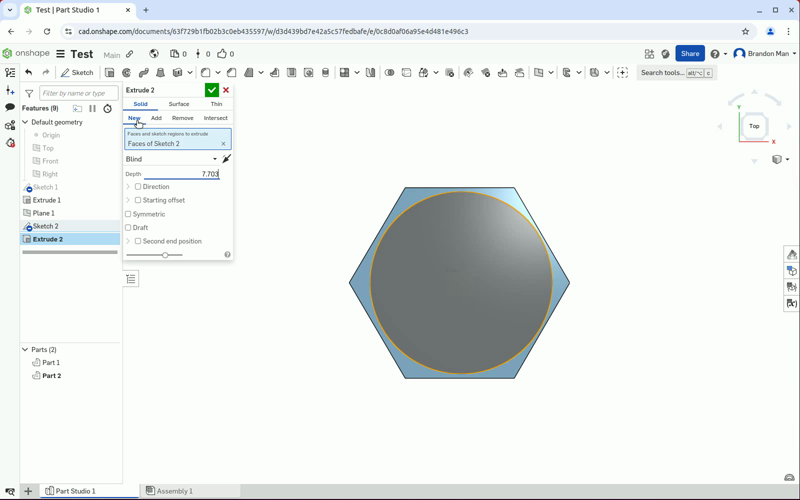
key(enter)
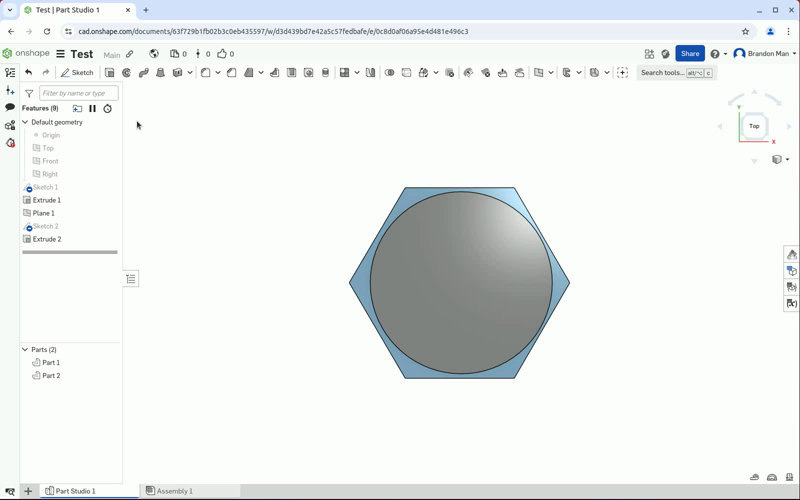
key(shift+h)
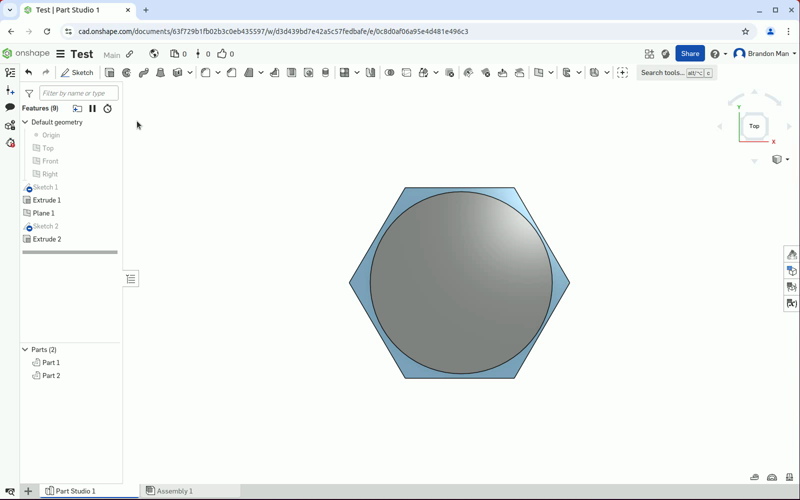
key(shift+h)
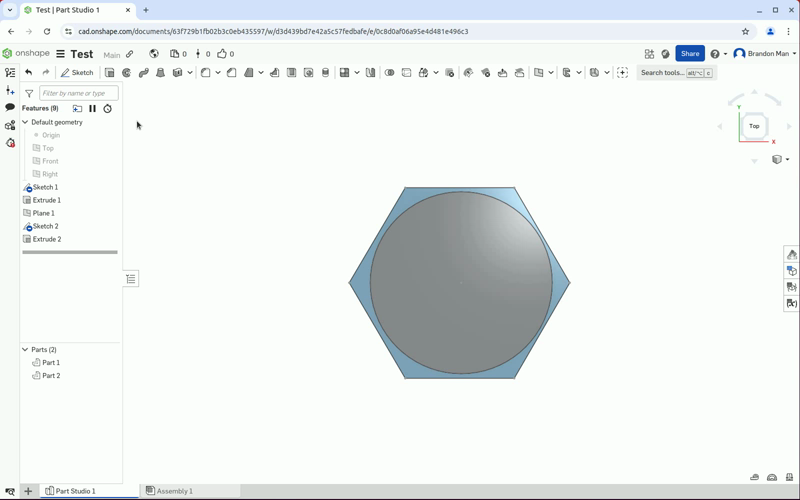
key(shift+7)
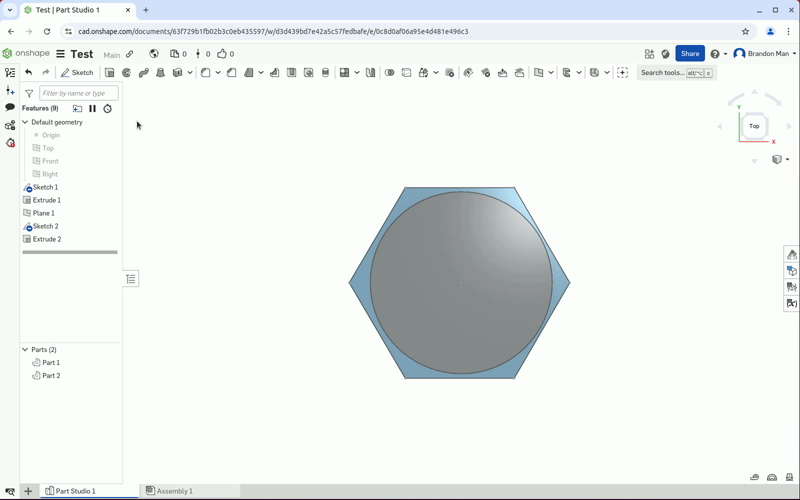
key(up, 3)
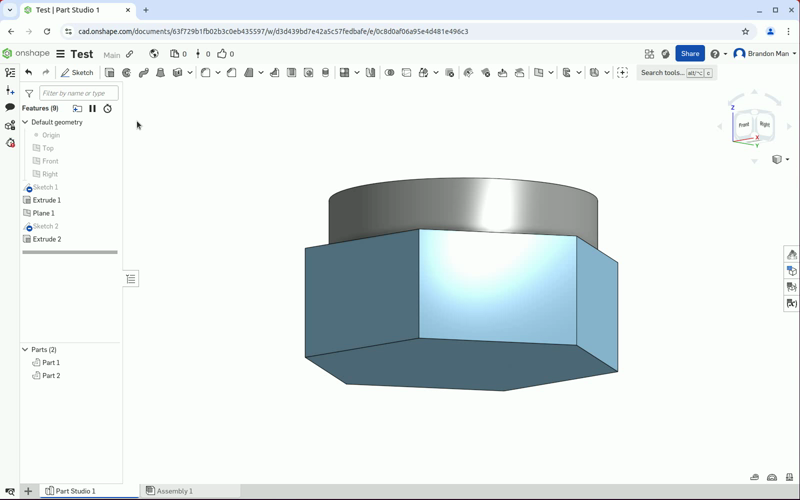
key(left, 3)
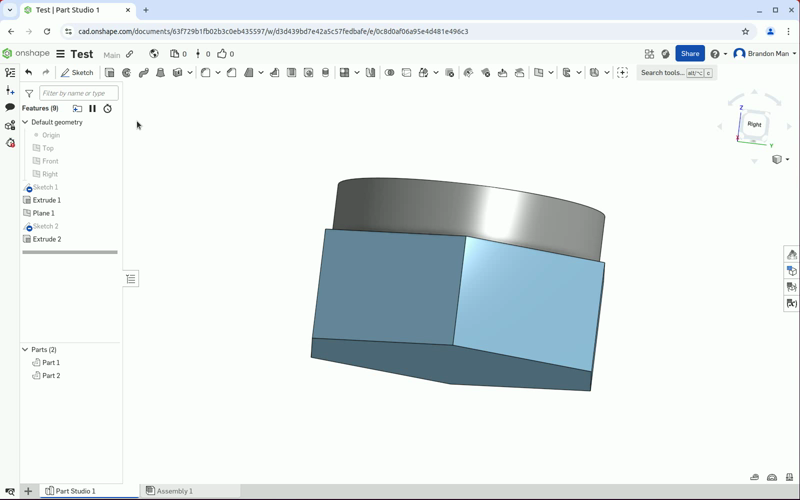
key(right, 3)
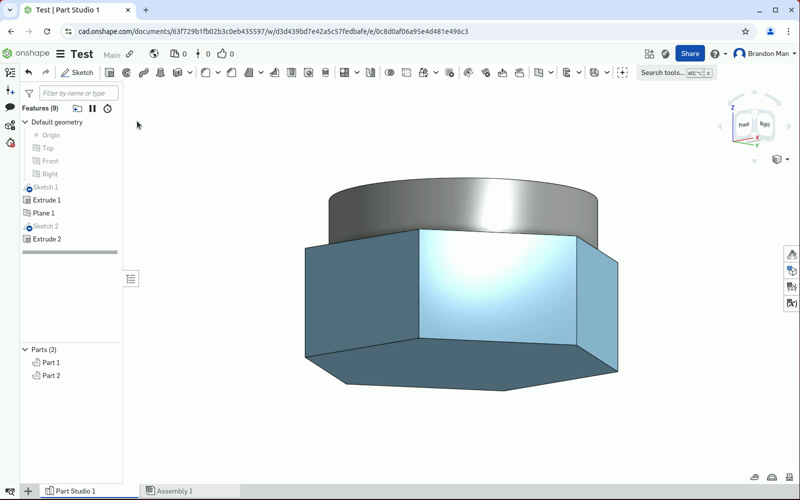
key(down, 3)
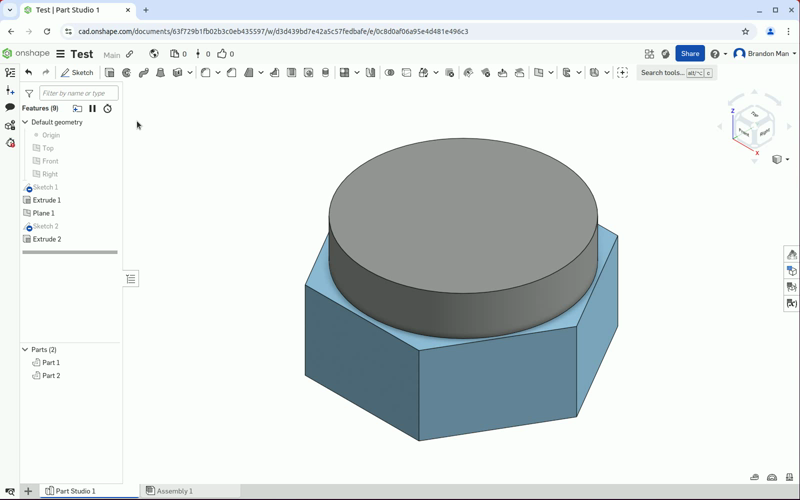
mouse_move(73, 189)
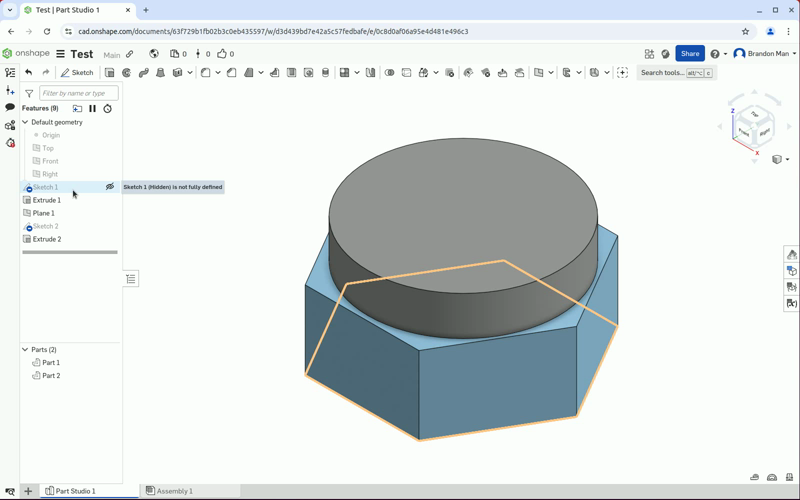
click(73, 189)